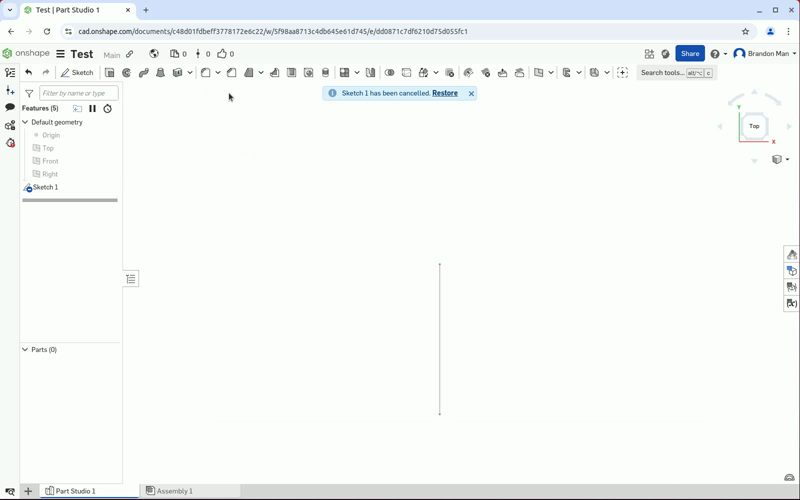
key(shift+h)
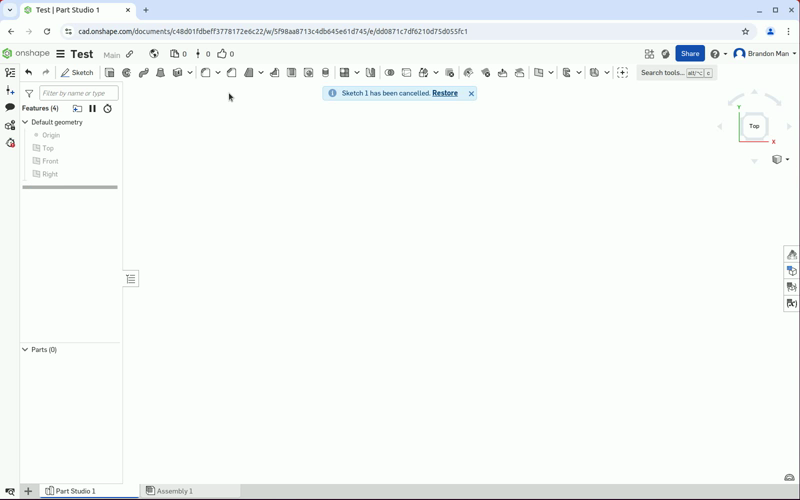
mouse_move(73, 352)
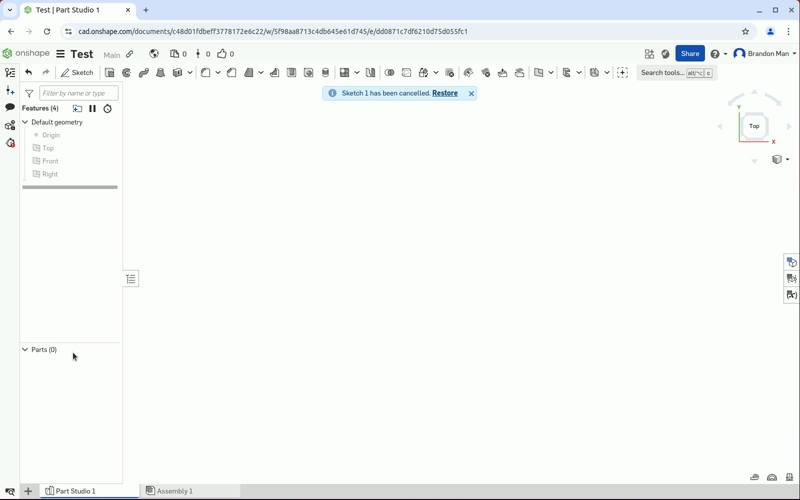
key(y)
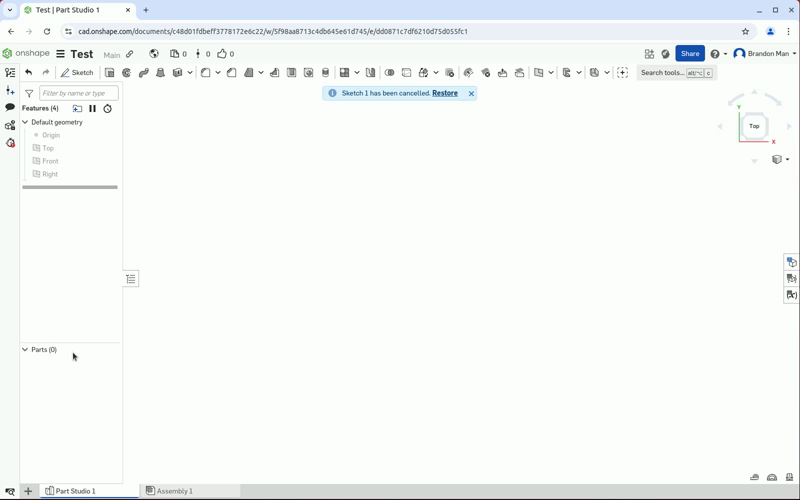
key(shift+p)
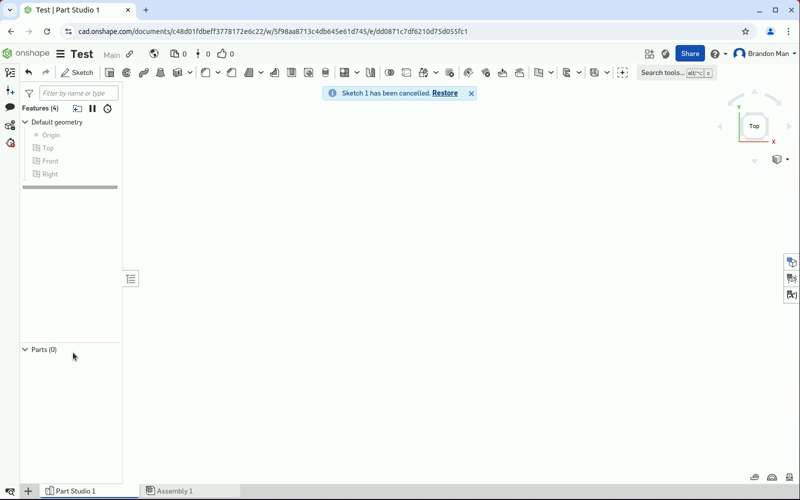
key(space)
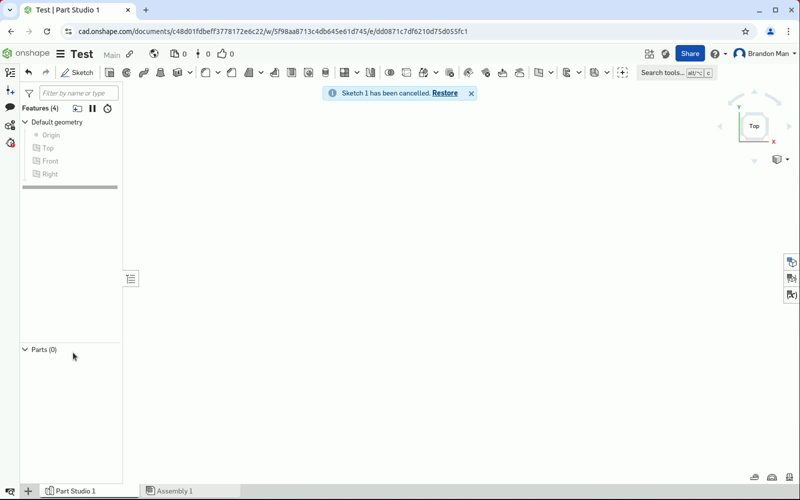
key_down(shift)
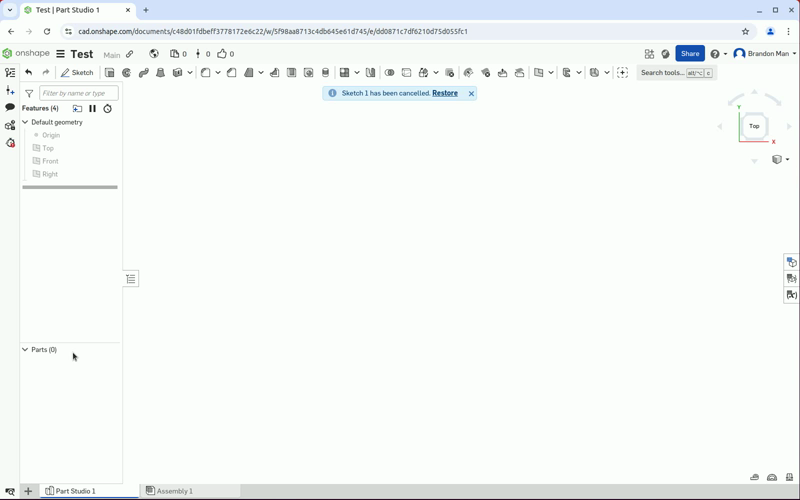
key(up)
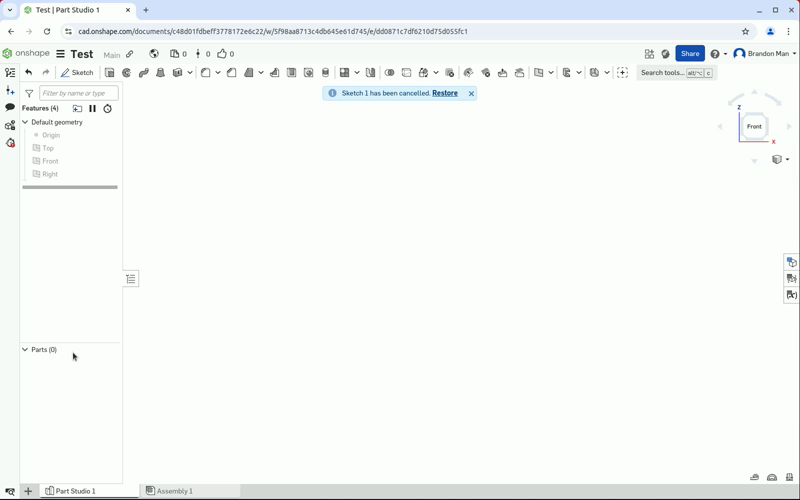
key_up(shift)
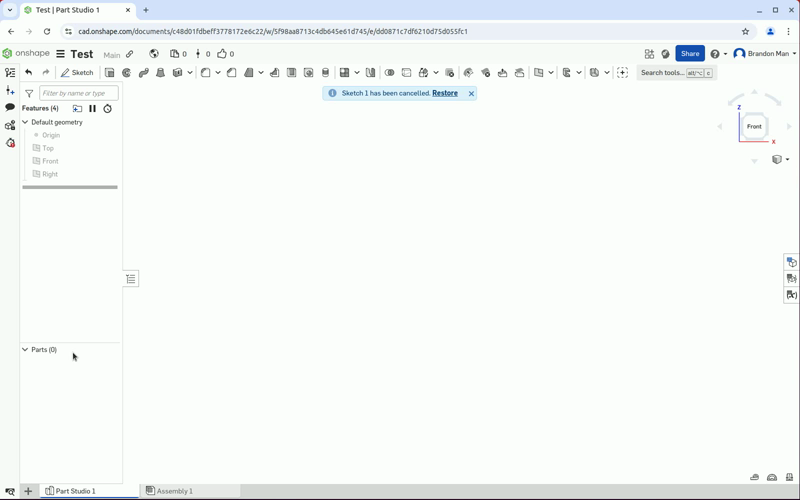
key(space)
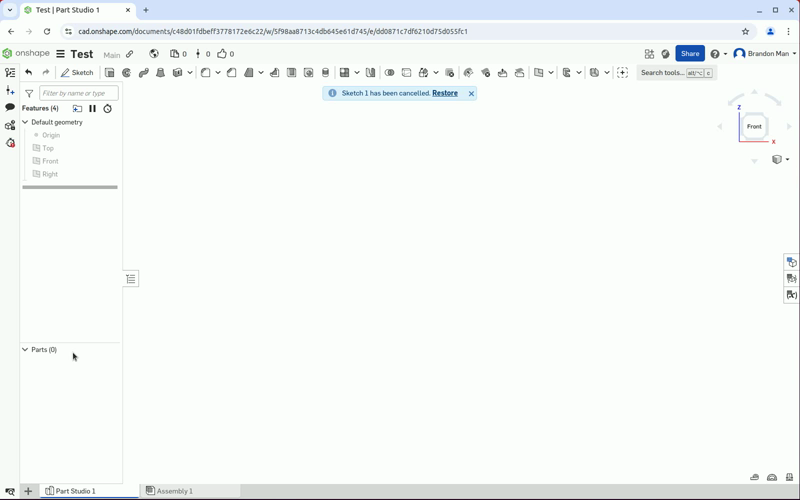
key_down(shift)
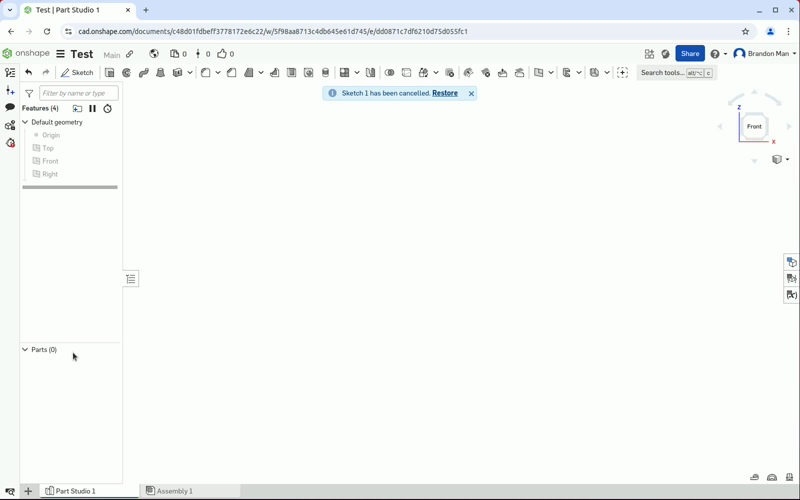
key(left)
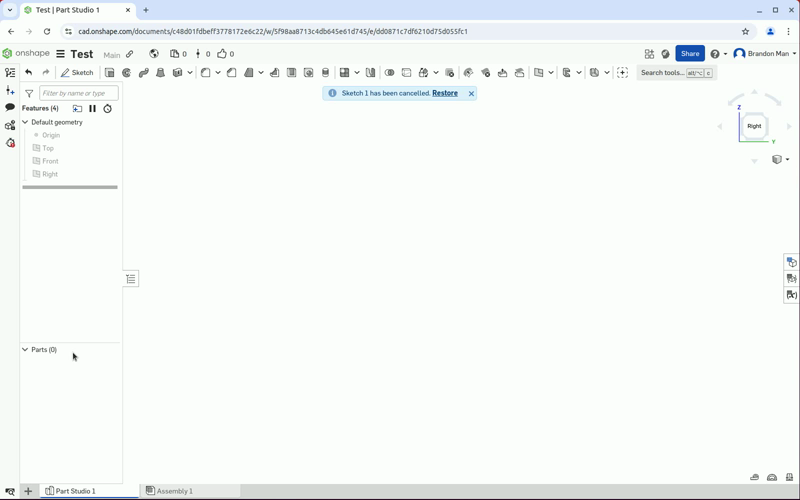
key_up(shift)
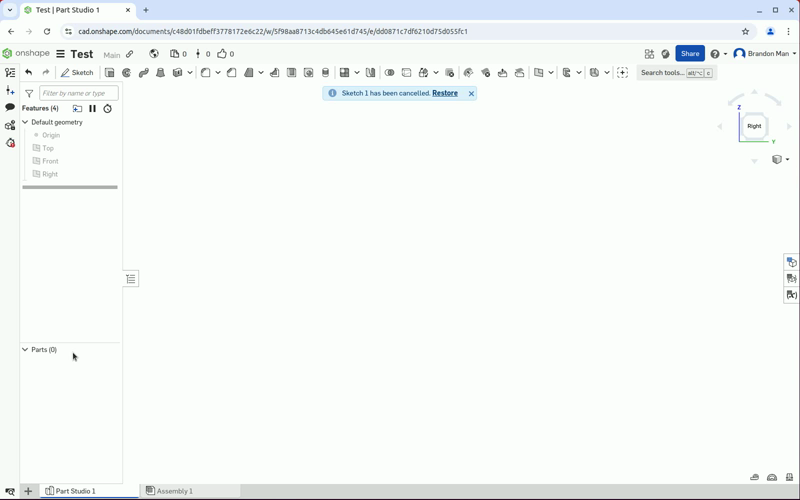
mouse_move(73, 352)
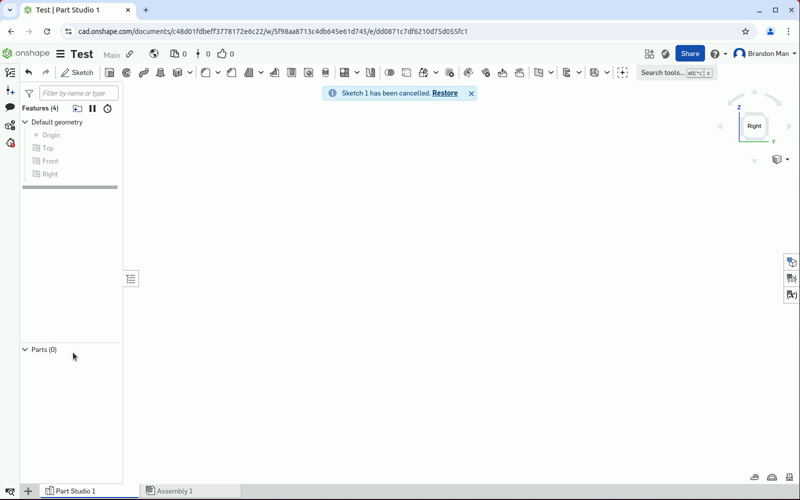
key(shift+y)
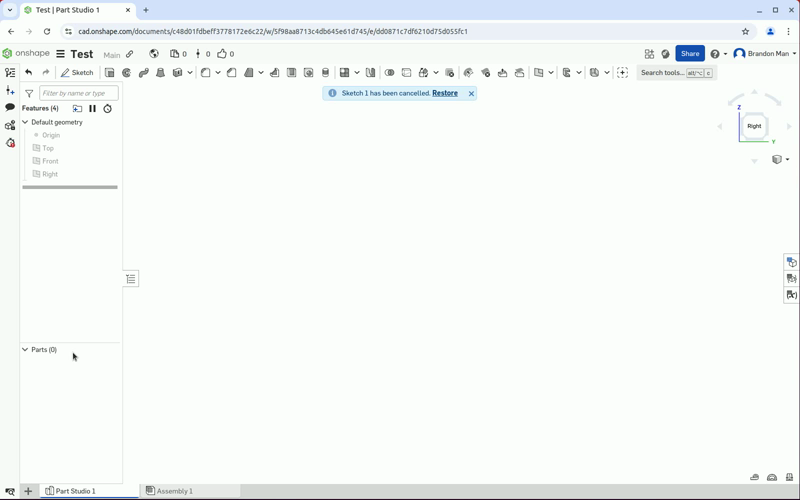
key(shift+s)
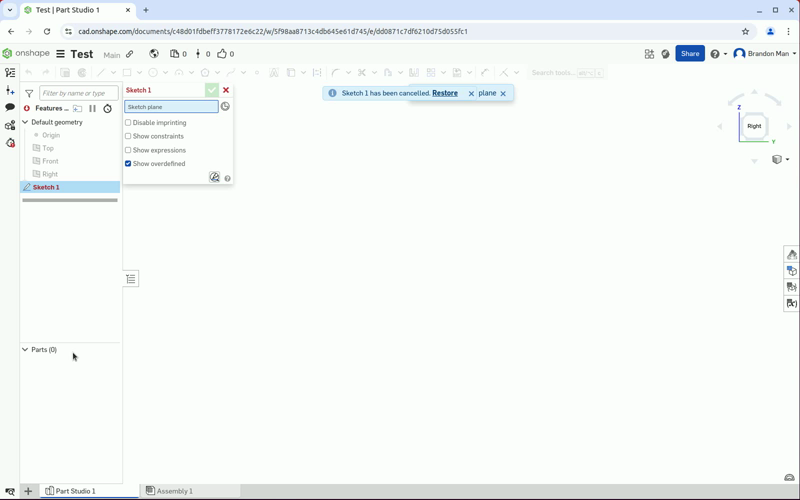
mouse_move(73, 176)
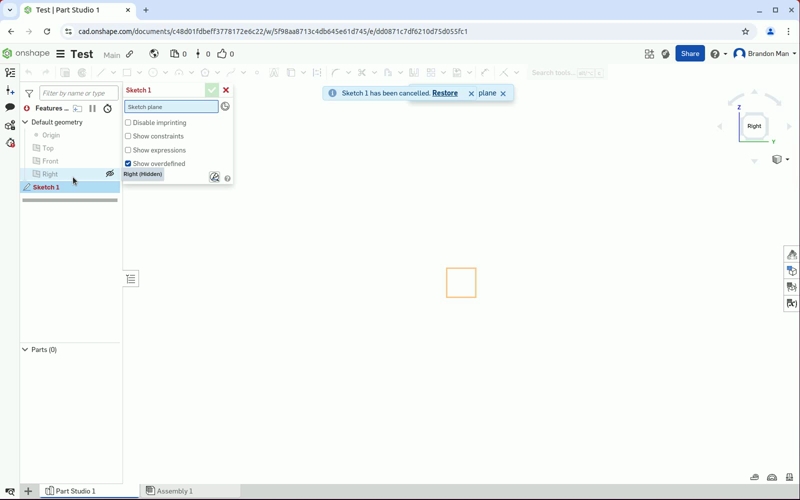
click(73, 176)
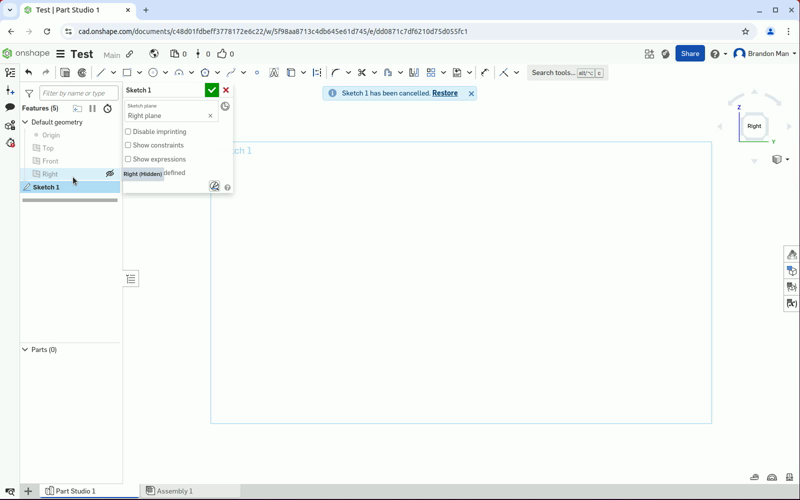
mouse_move(73, 352)
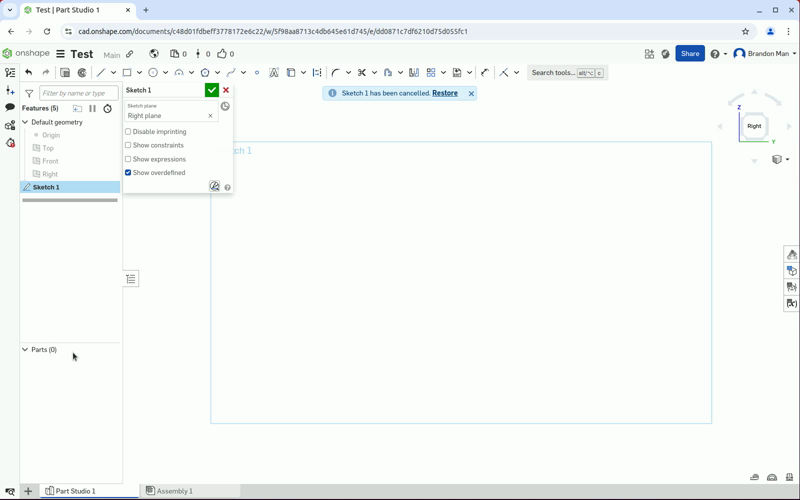
key(y)
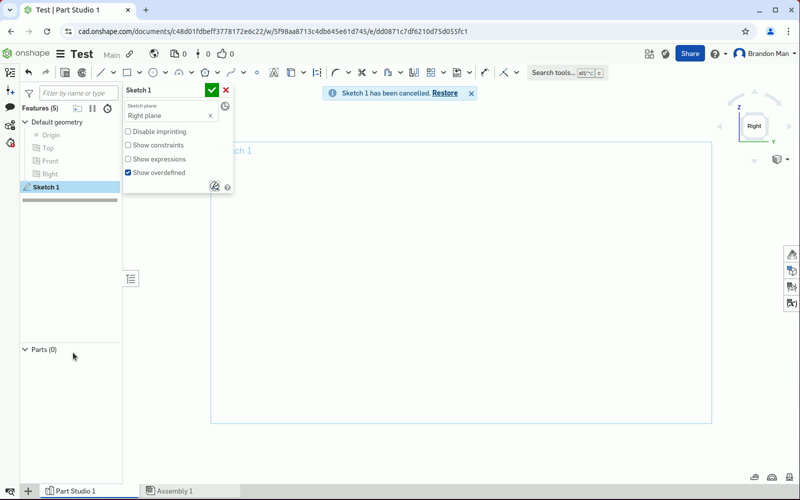
key(l)
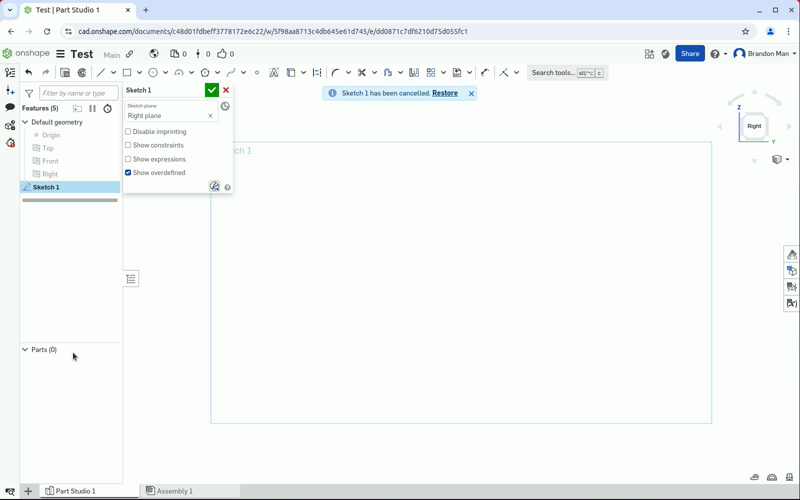
key_down(shift)
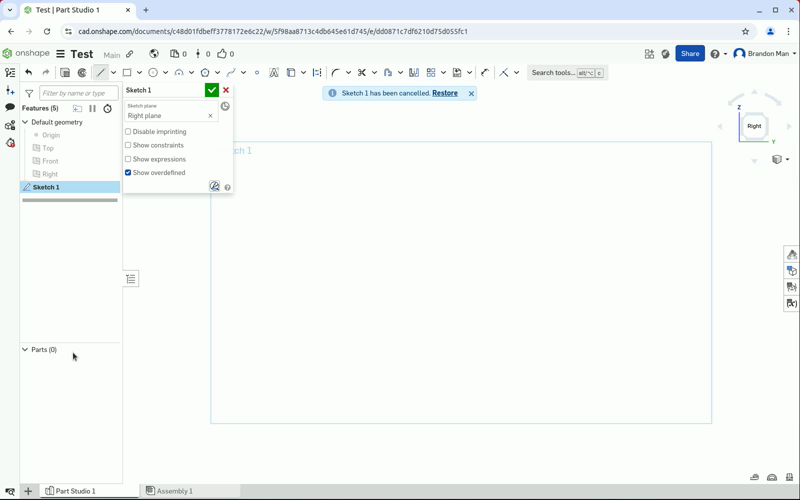
mouse_move(423, 313)
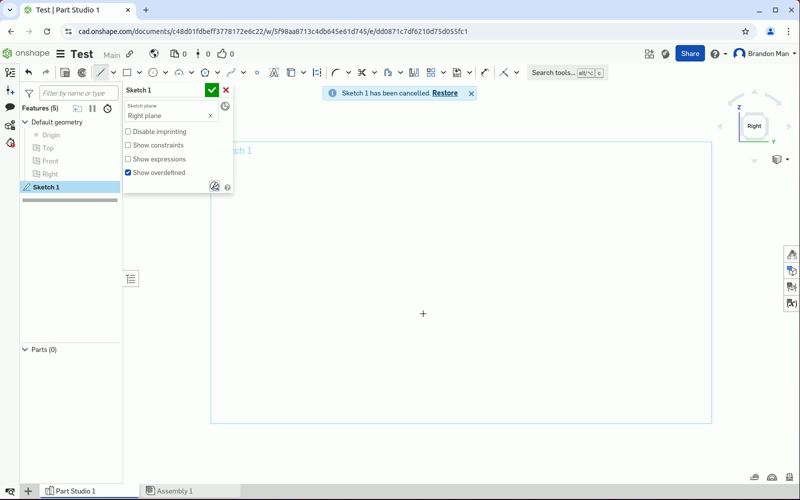
click(423, 313)
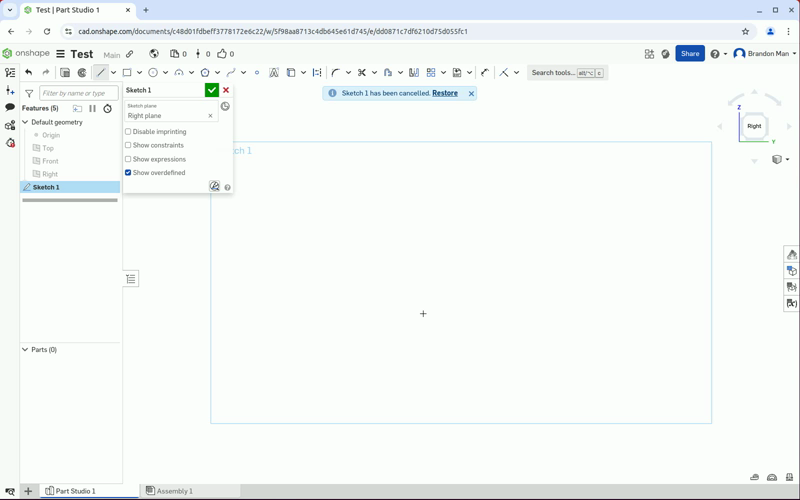
key_up(shift)
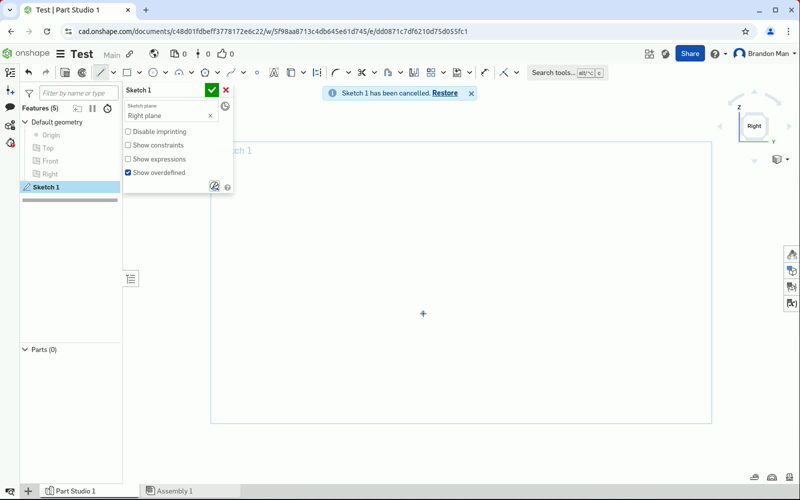
key_down(shift)
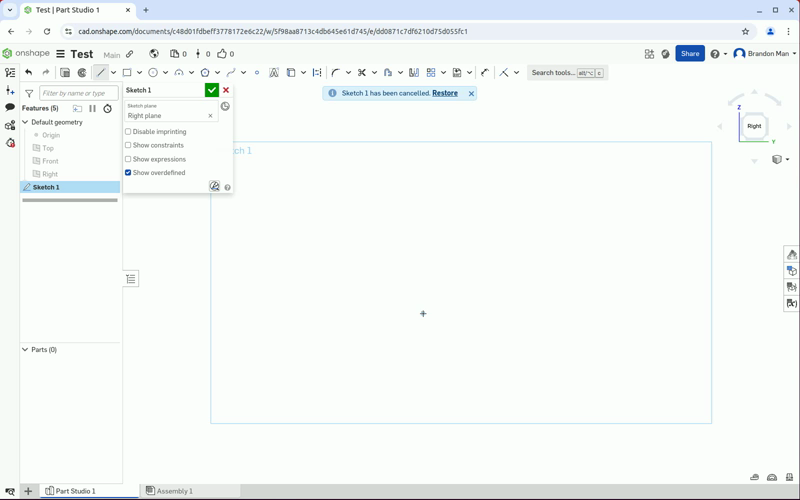
mouse_move(491, 313)
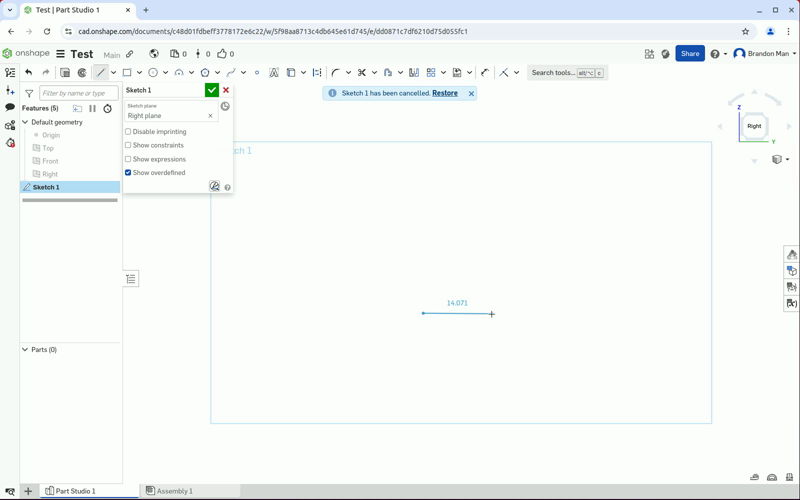
click(491, 313)
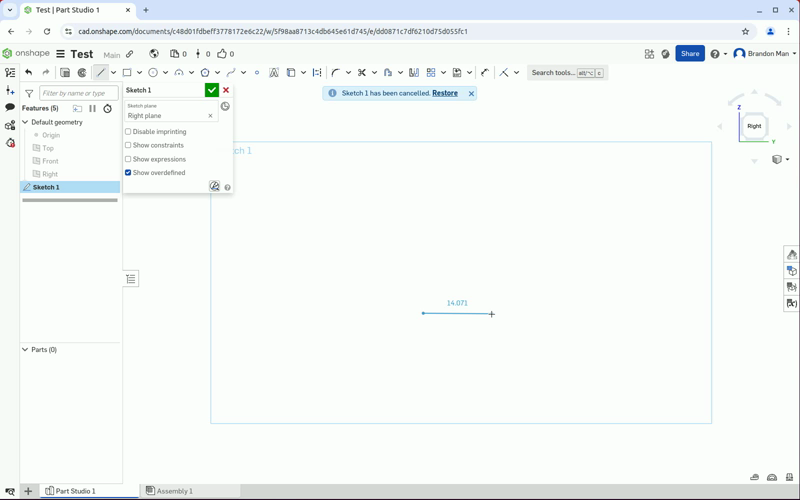
key_up(shift)
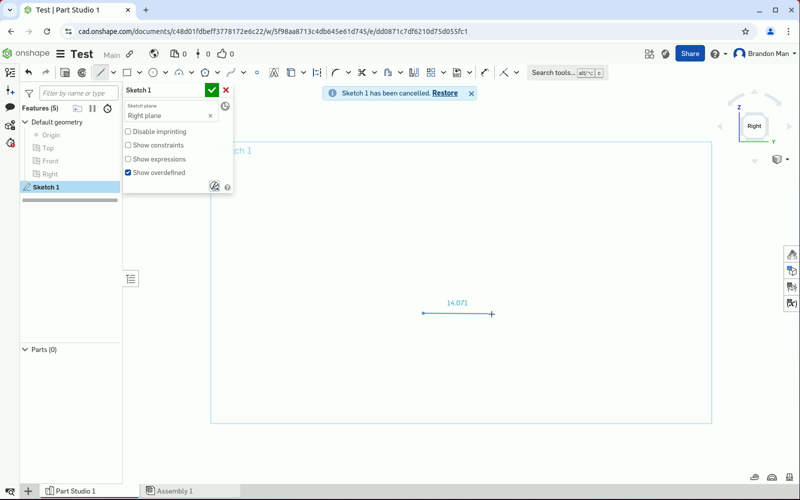
key_down(shift)
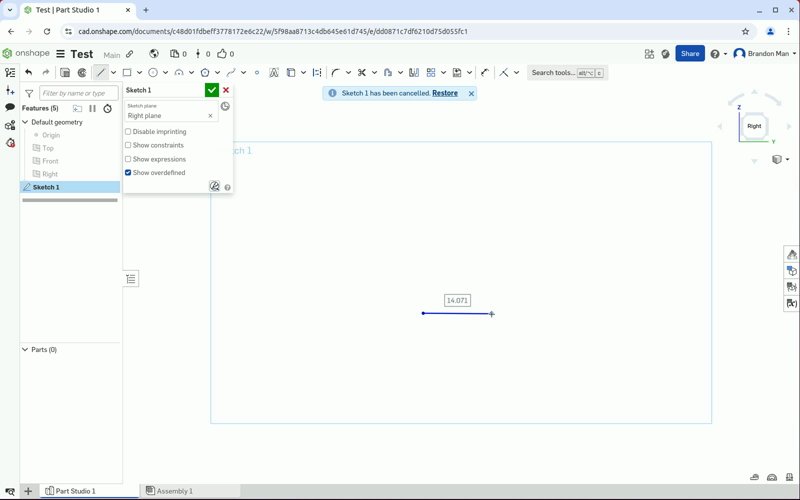
mouse_move(491, 244)
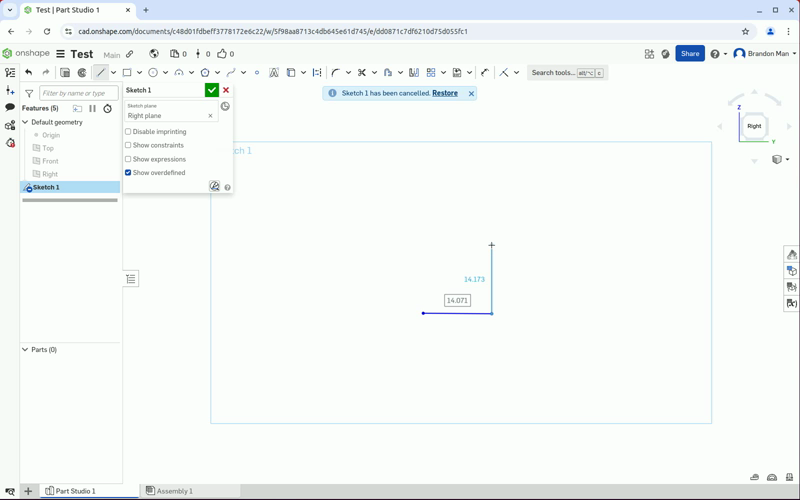
click(491, 244)
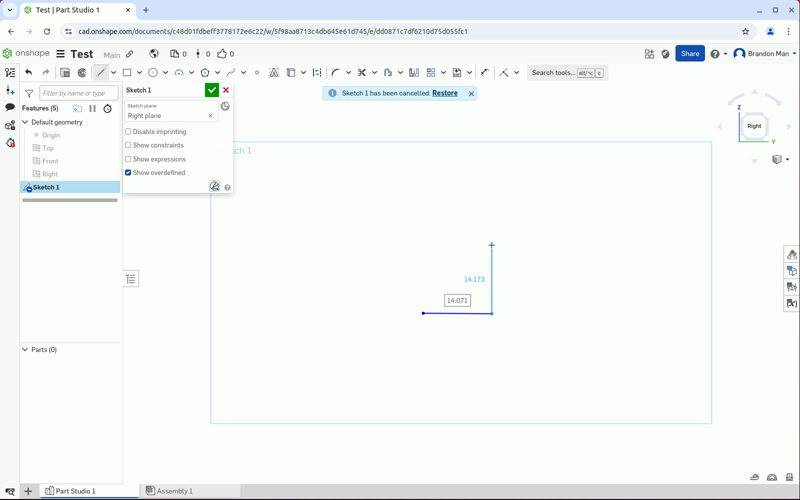
key_up(shift)
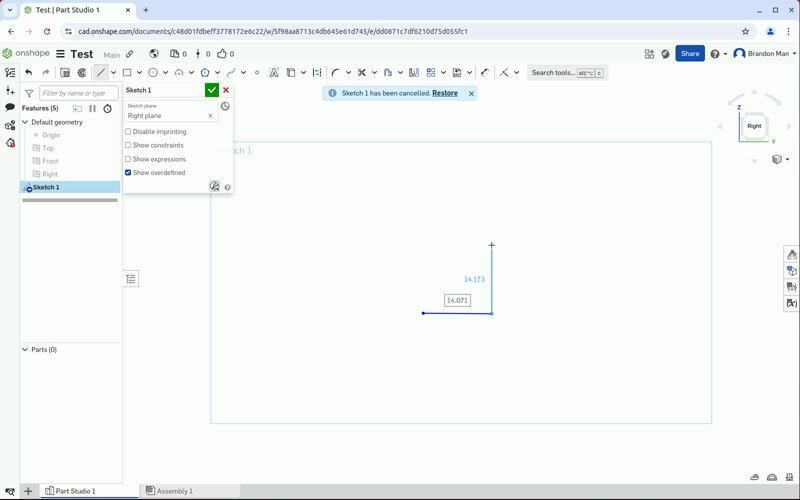
key_down(shift)
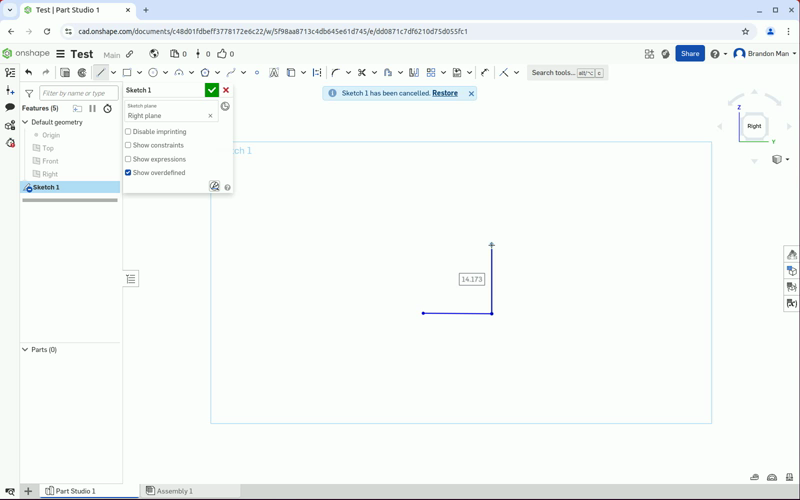
mouse_move(423, 244)
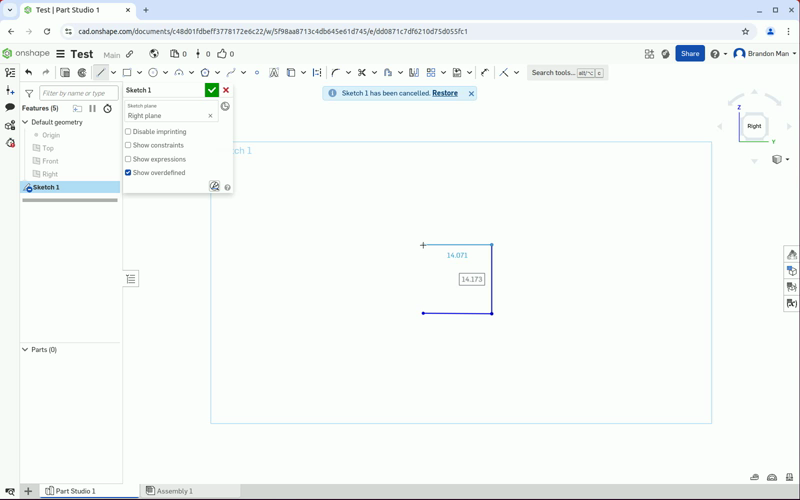
click(423, 244)
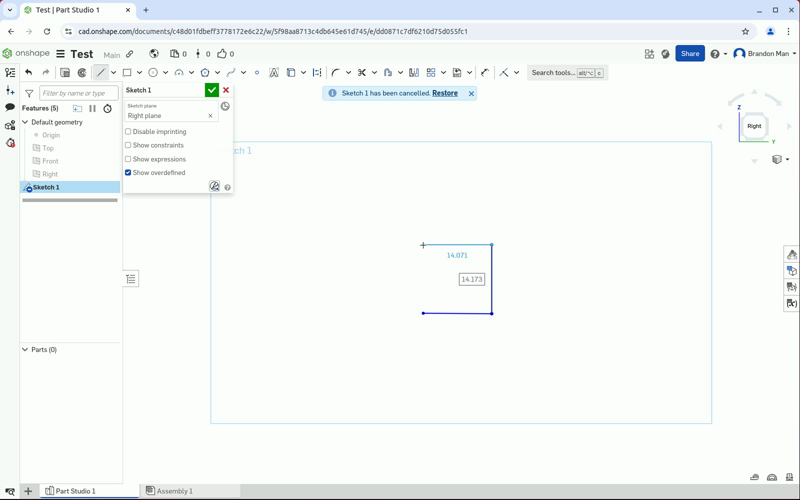
key_up(shift)
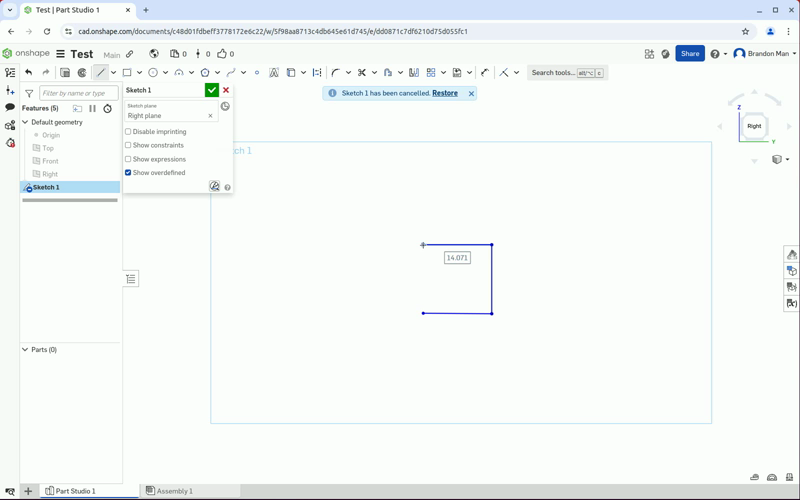
key_down(shift)
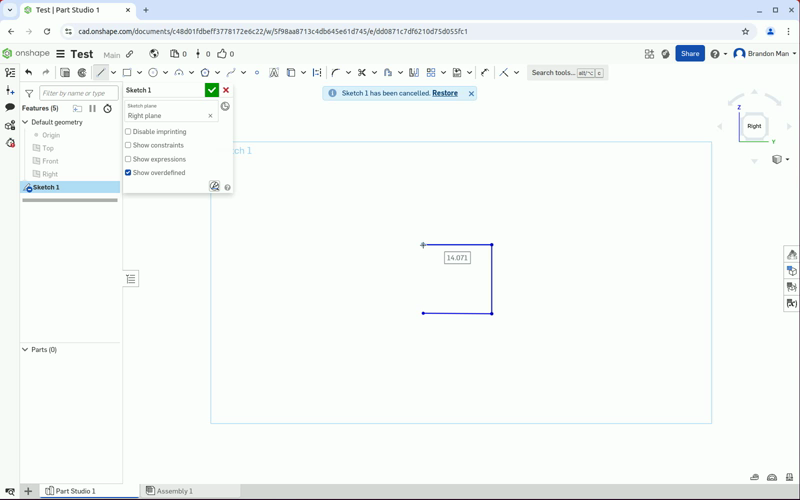
mouse_move(423, 313)
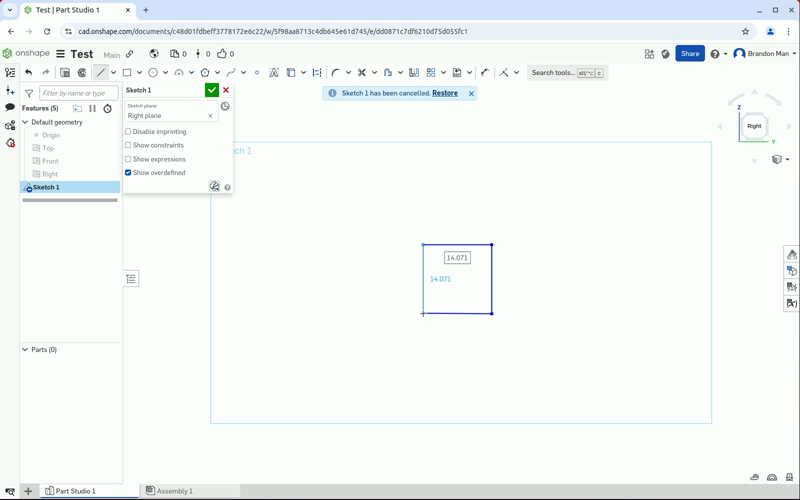
key_up(shift)
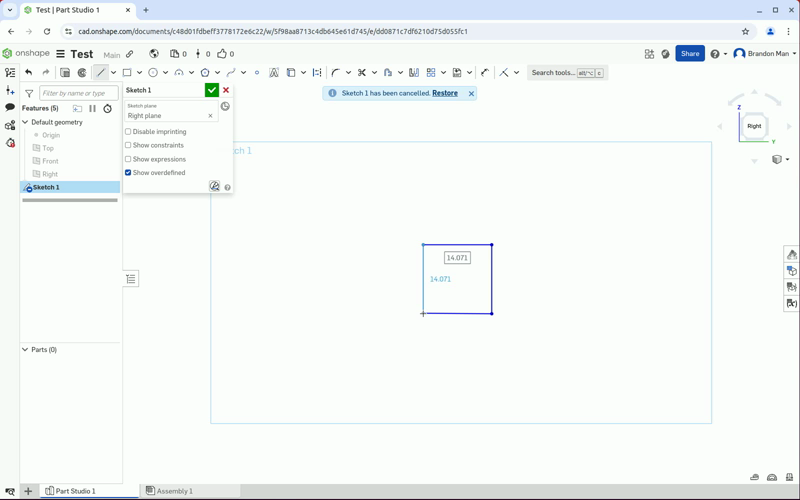
click(423, 313)
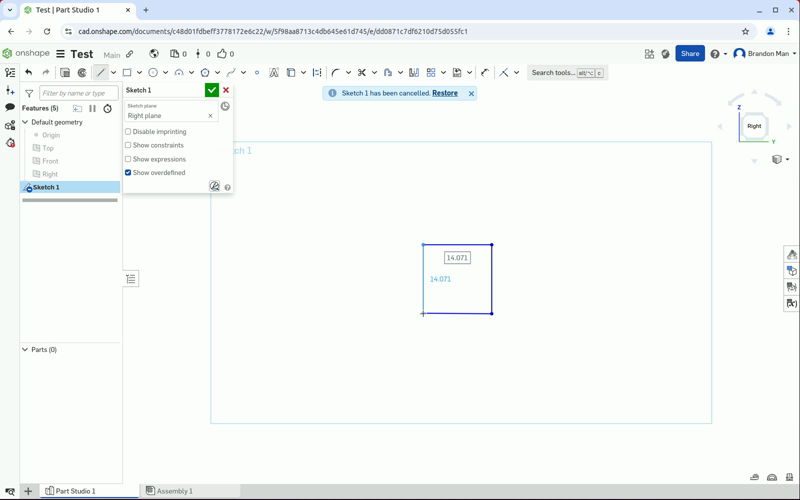
key(esc)
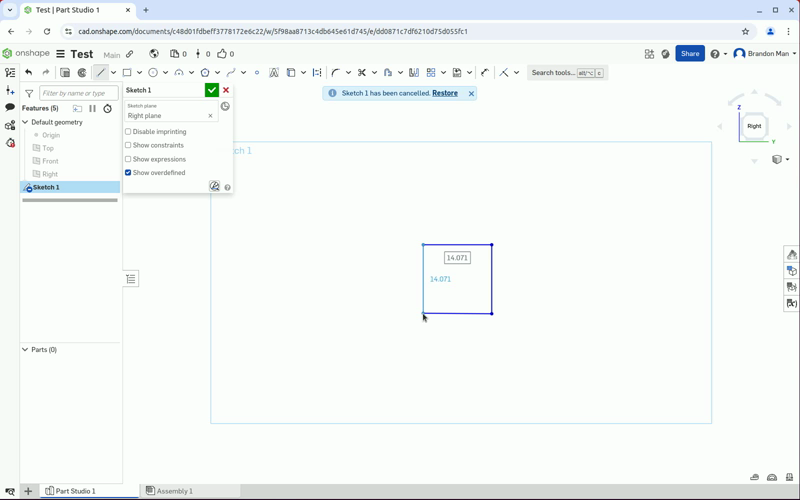
mouse_move(487, 262)
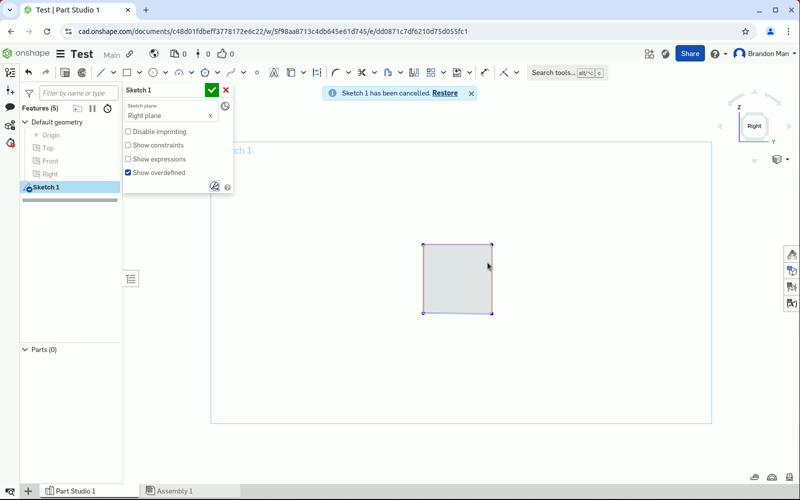
click(487, 262)
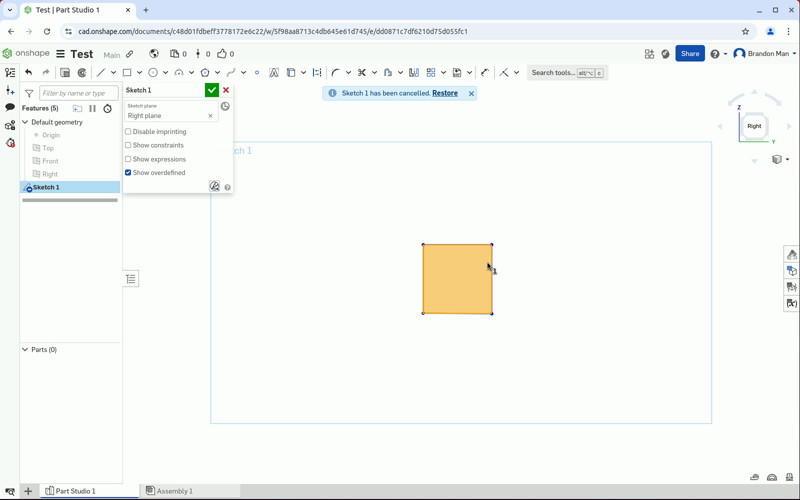
mouse_move(73, 352)
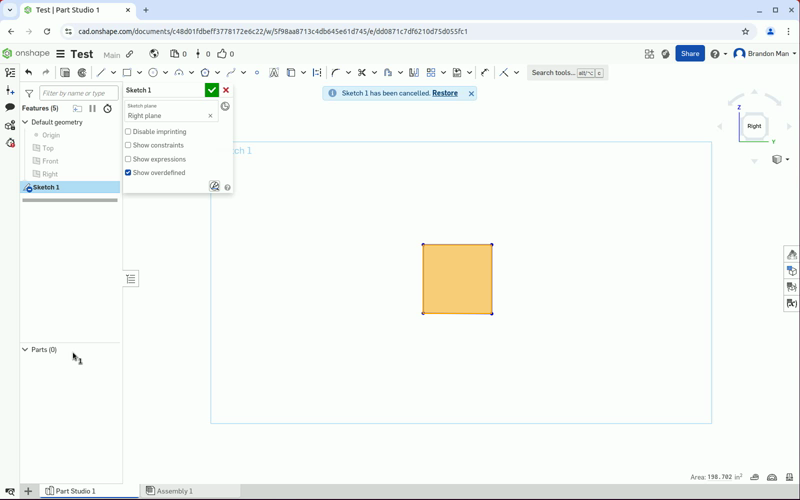
key(shift+y)
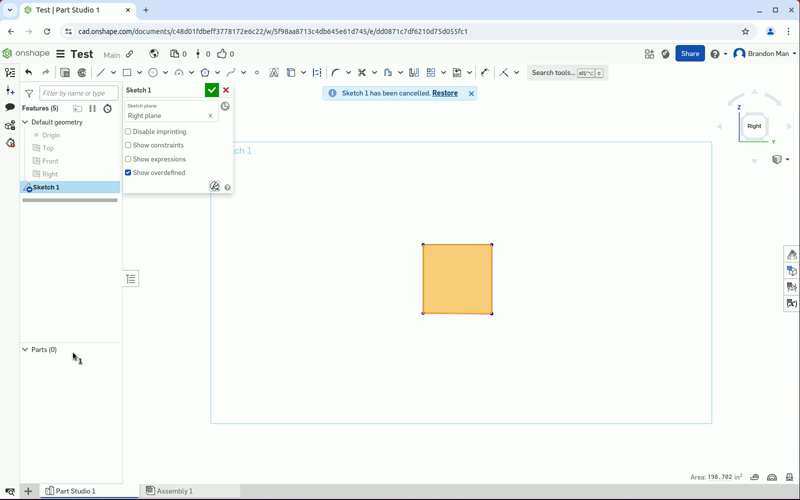
key(shift+e)
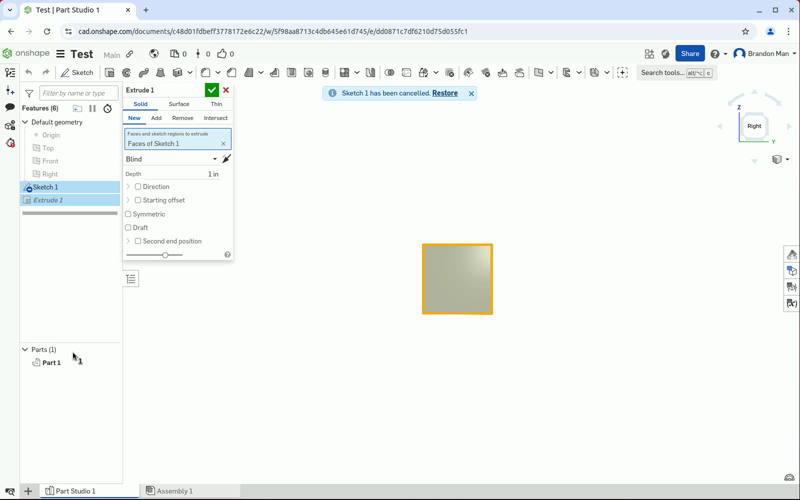
mouse_move(143, 106)
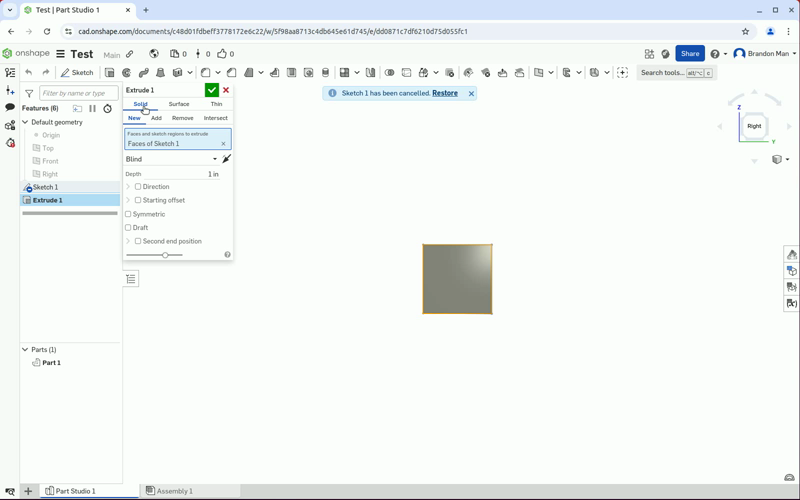
click(143, 106)
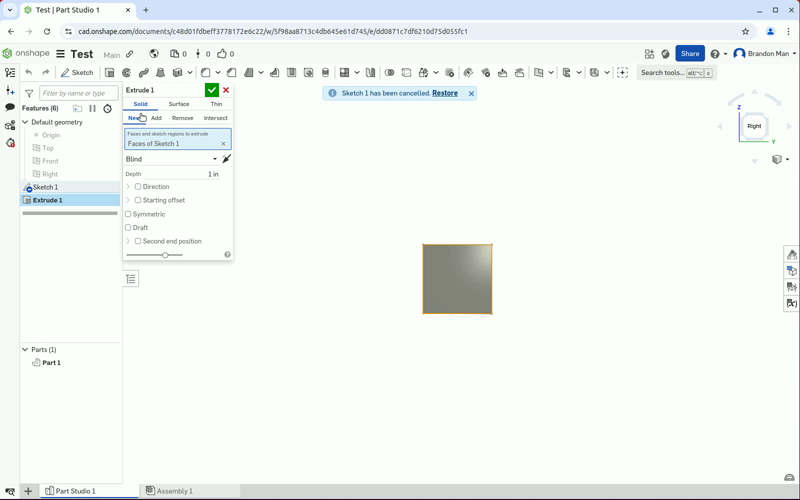
mouse_move(137, 120)
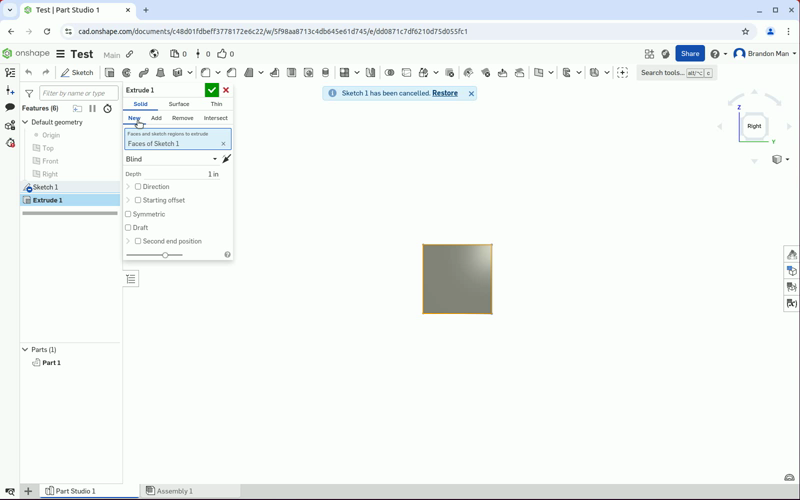
click(137, 120)
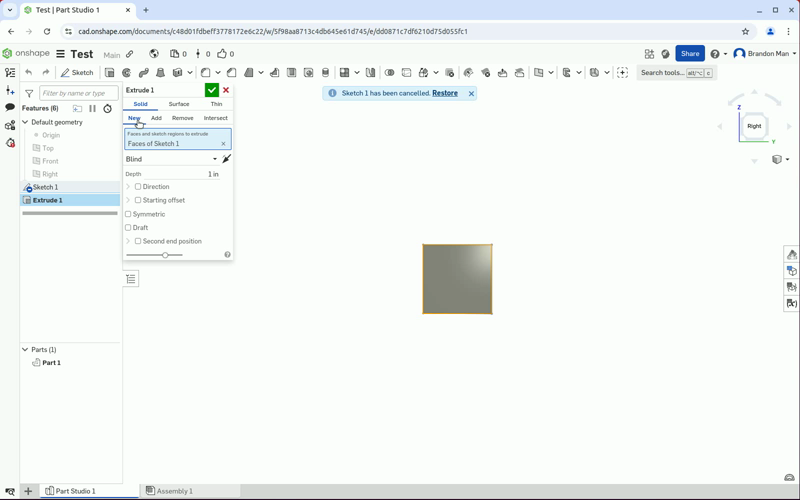
key(tab, 4)
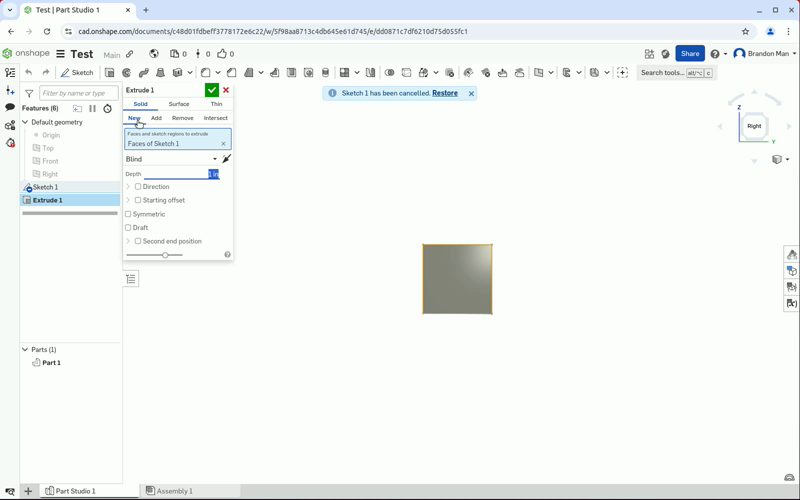
text(13.961)
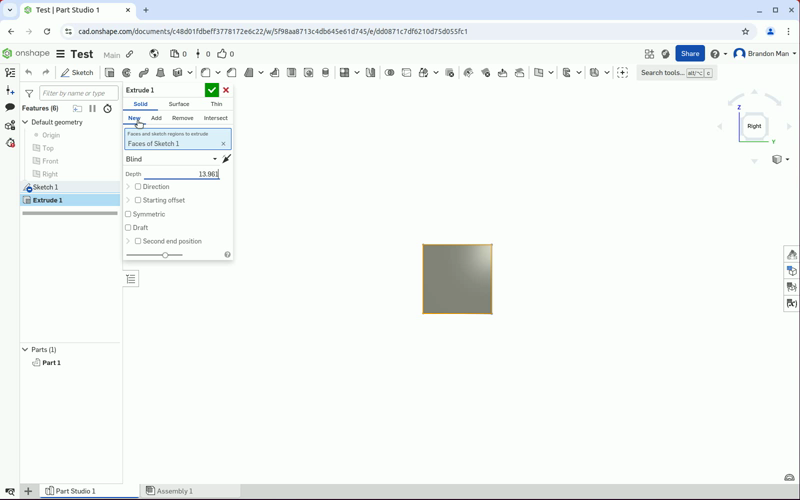
key(enter)
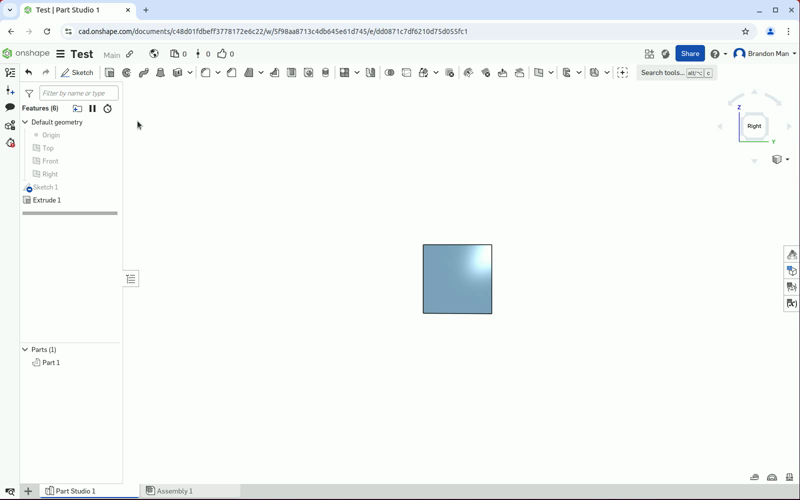
key(shift+h)
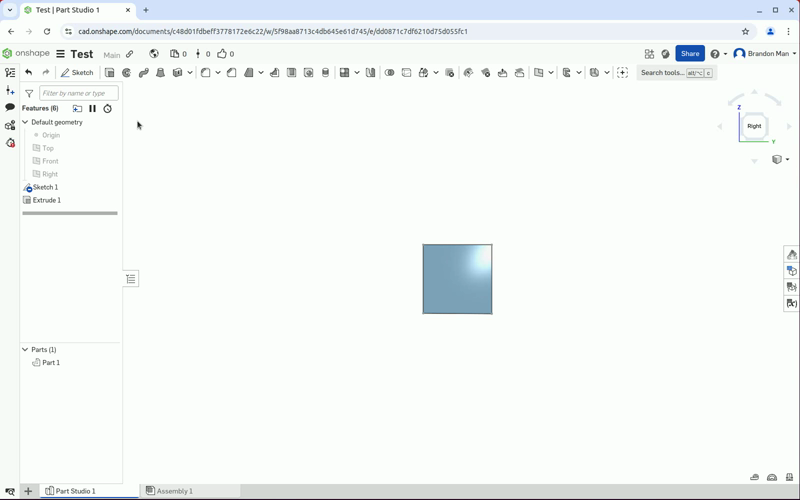
key(shift+h)
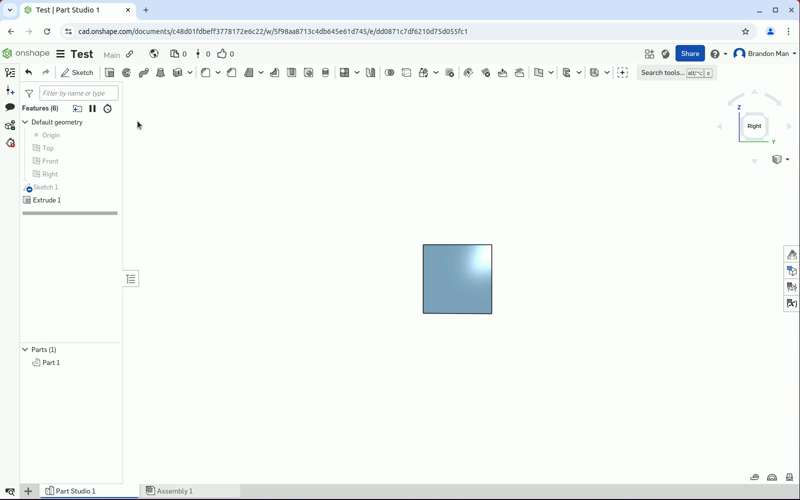
mouse_move(73, 189)
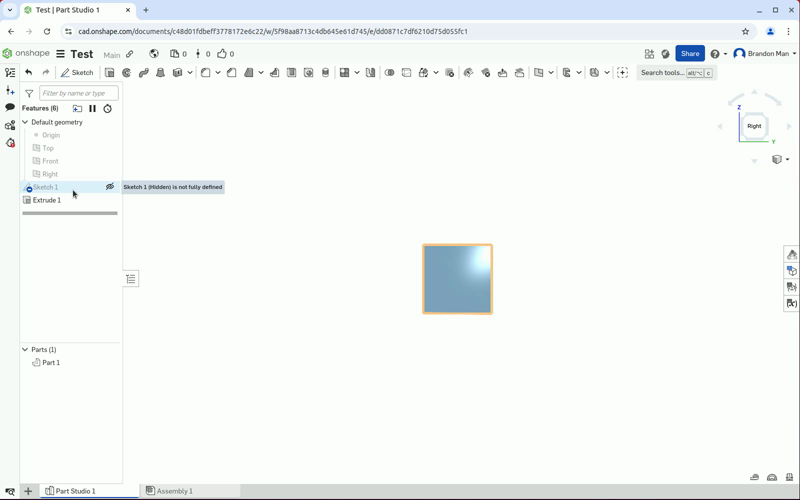
click(73, 189)
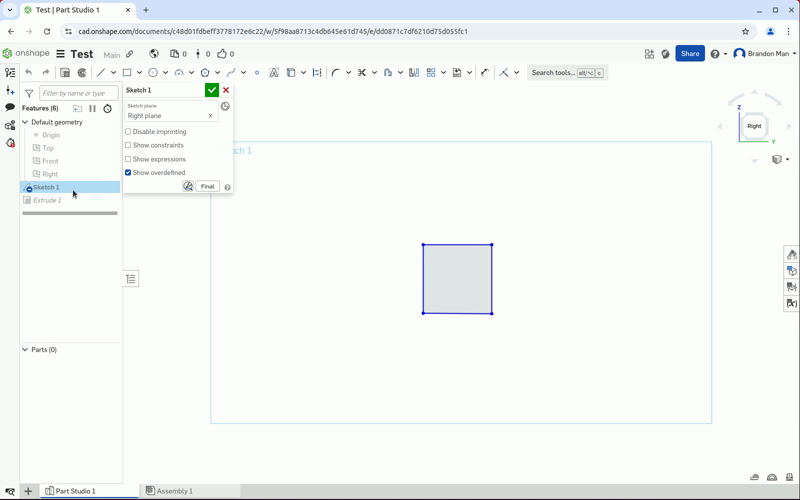
mouse_move(229, 92)
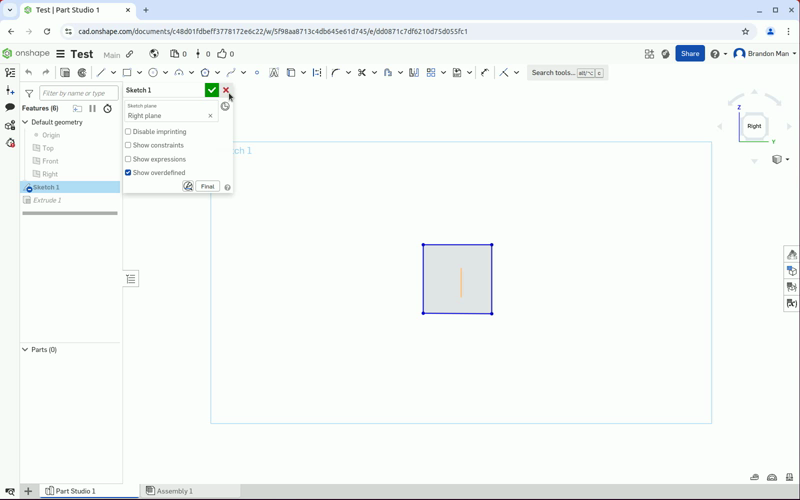
click(229, 92)
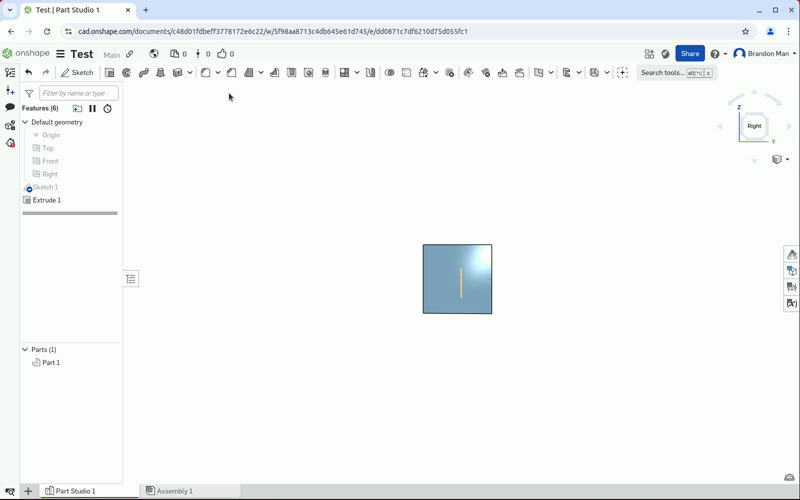
mouse_move(541, 75)
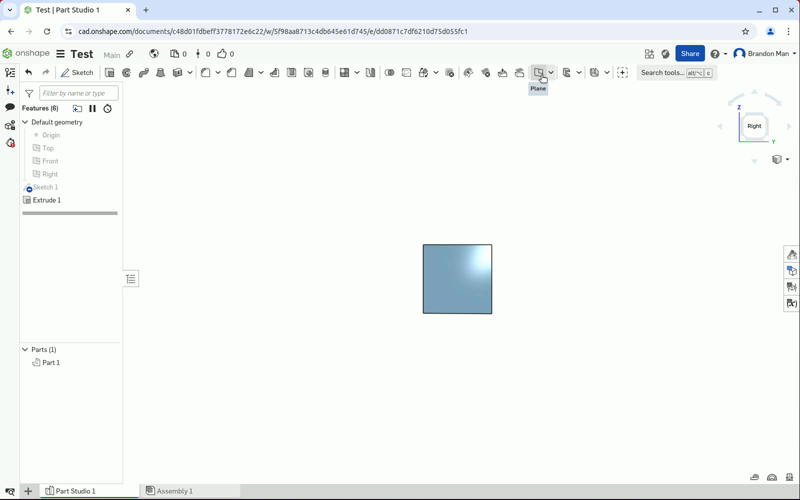
click(541, 75)
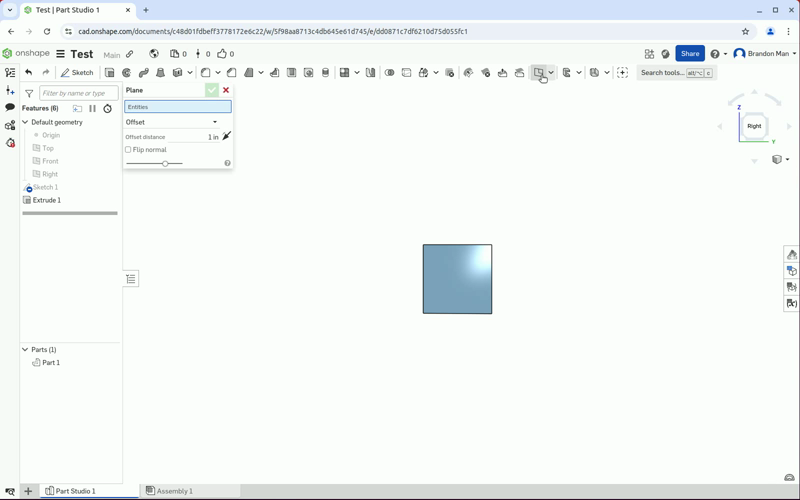
mouse_move(73, 176)
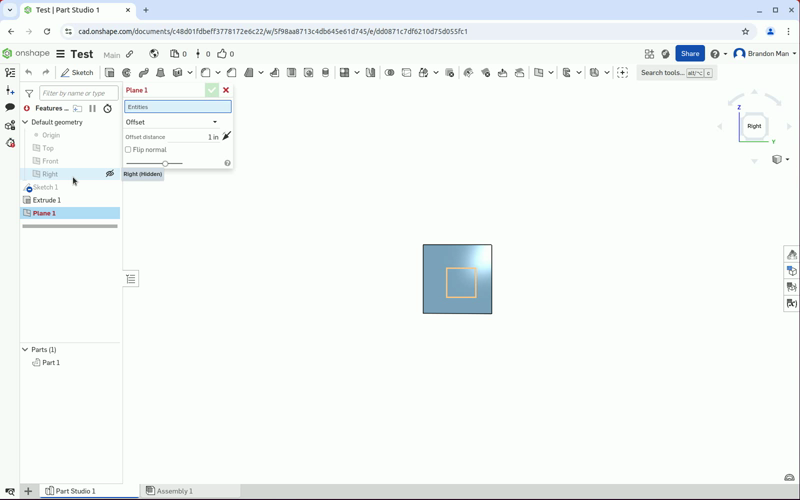
click(73, 176)
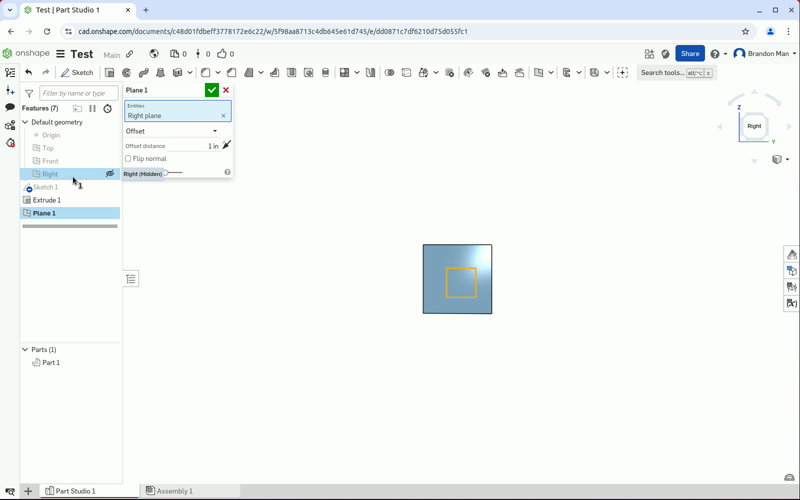
key(tab, 2)
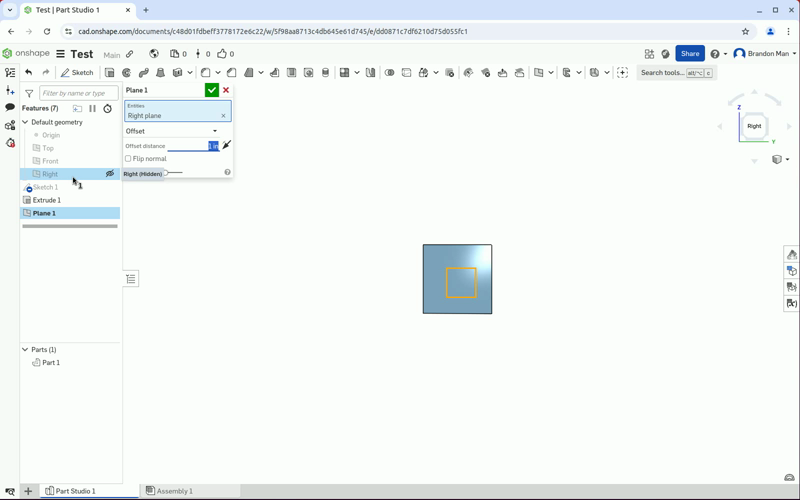
text(13.957)
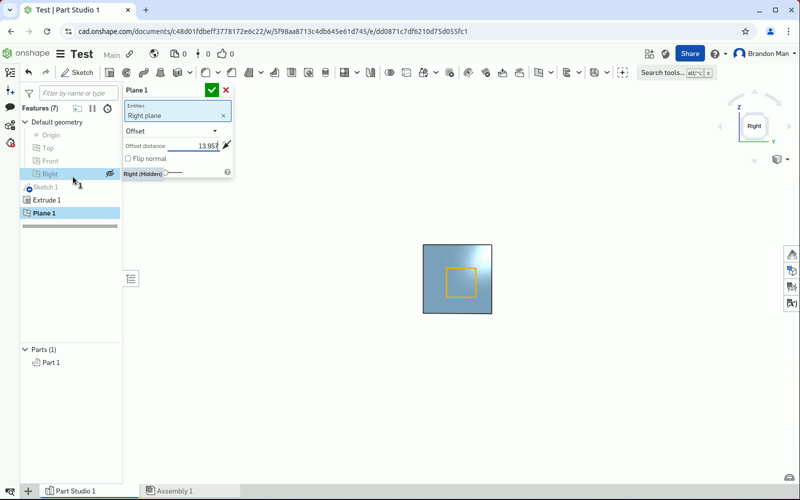
key(enter, 2)
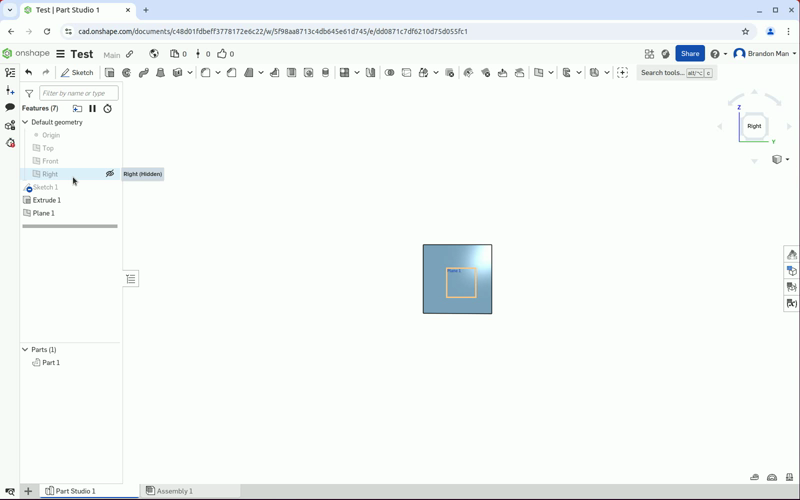
key(shift+s)
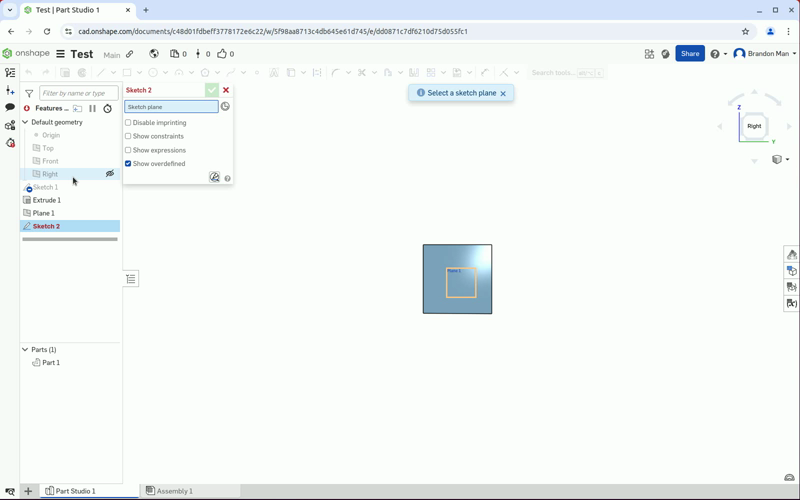
mouse_move(73, 215)
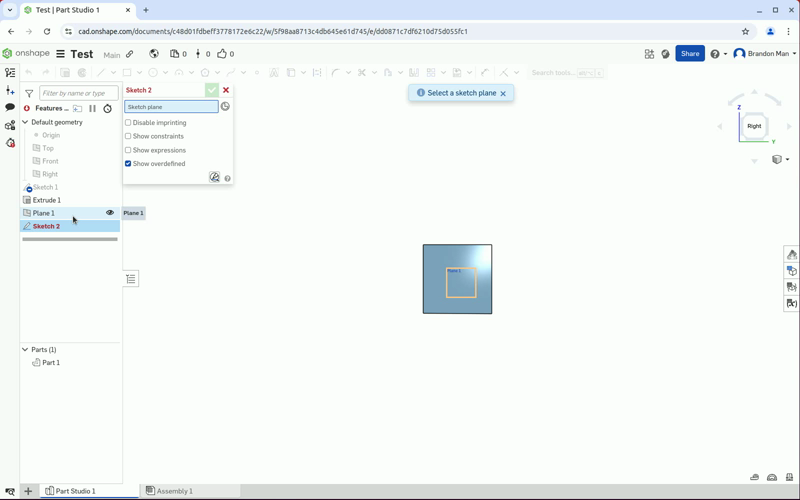
click(73, 215)
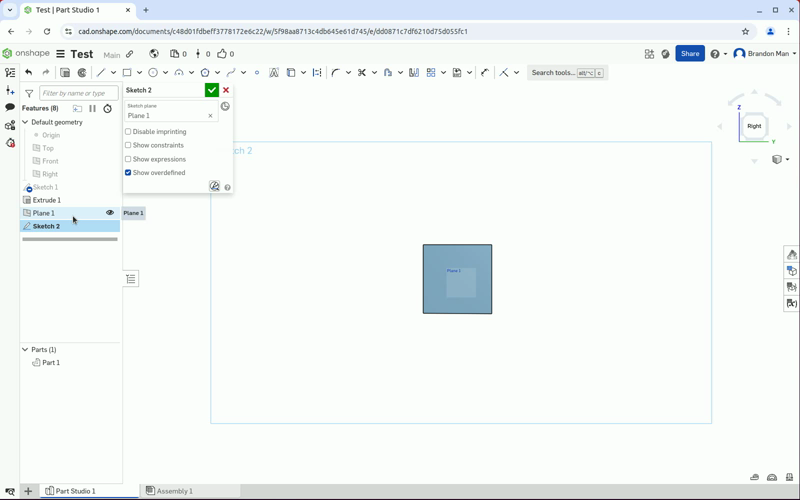
mouse_move(73, 352)
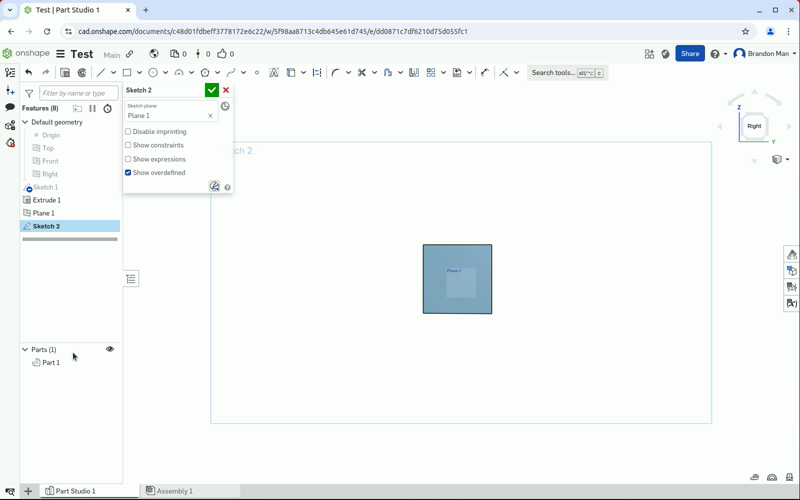
key(y)
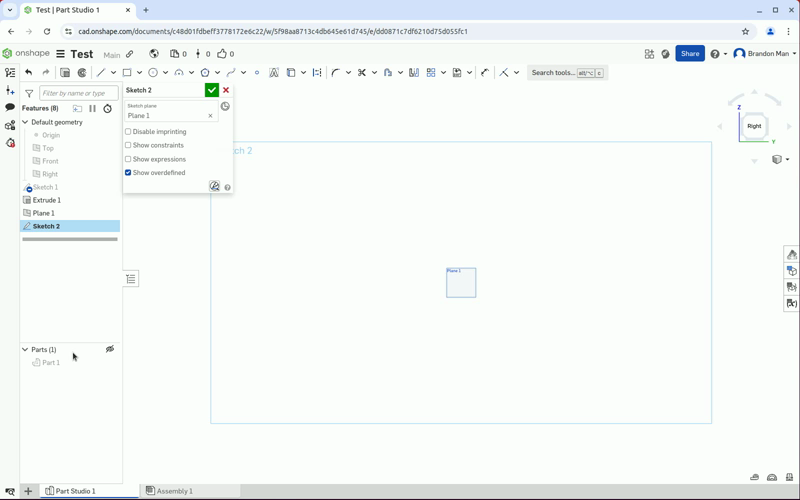
key(l)
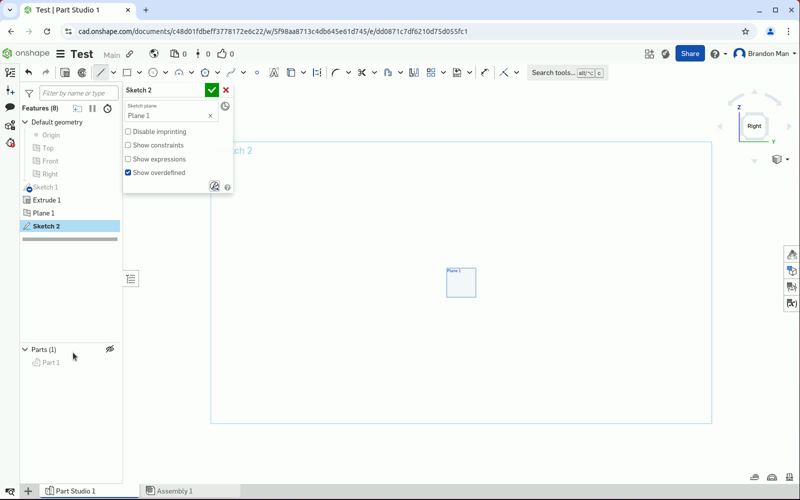
key_down(shift)
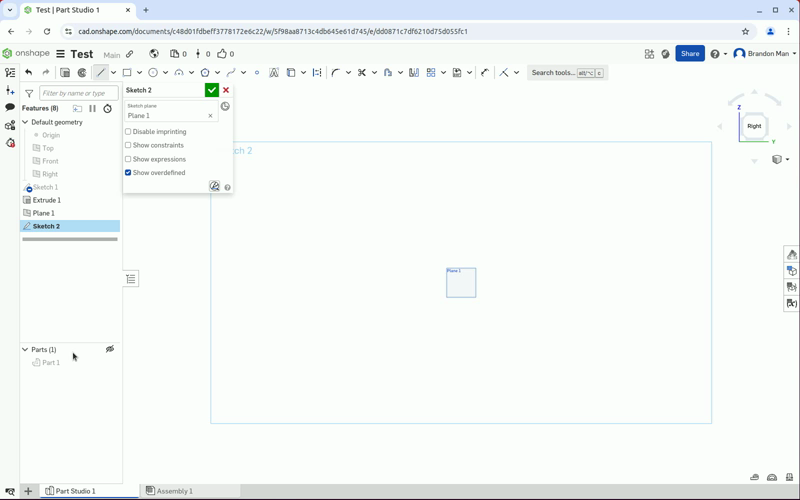
mouse_move(445, 313)
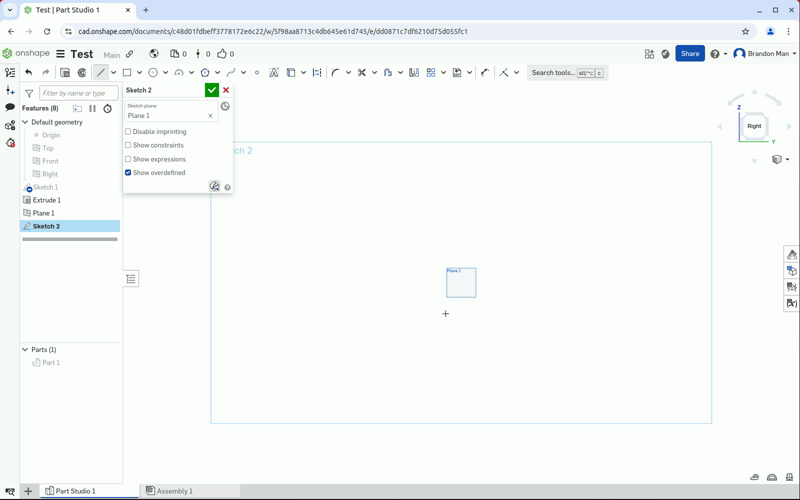
click(445, 313)
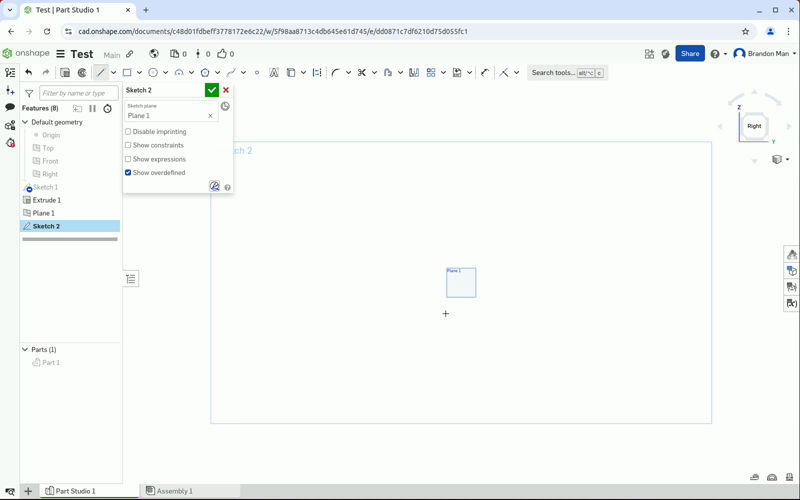
key_up(shift)
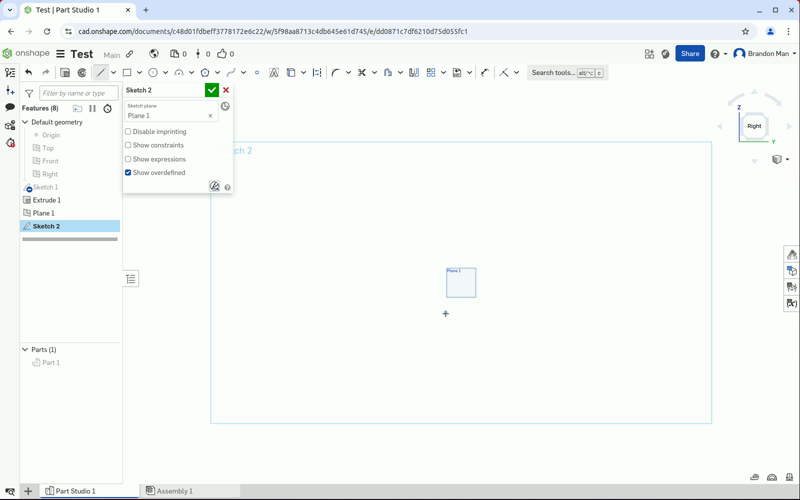
key_down(shift)
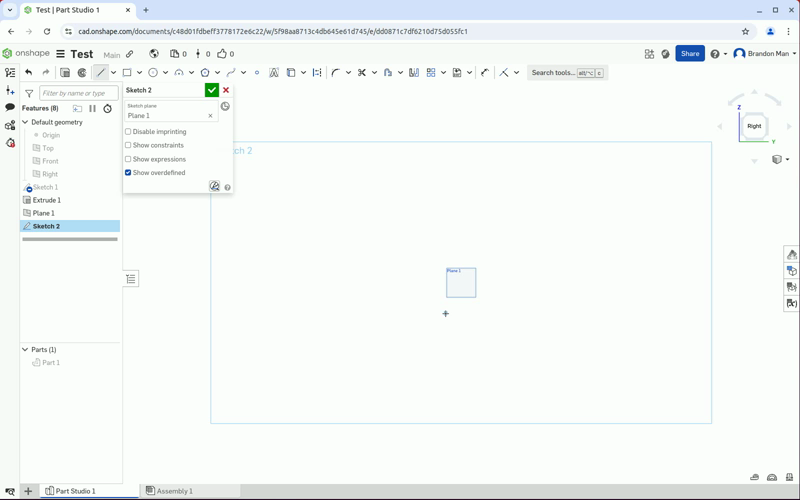
mouse_move(475, 313)
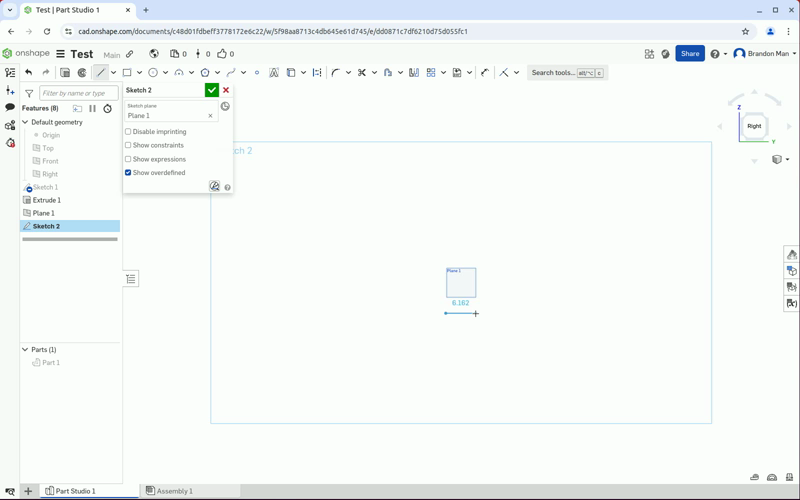
mouse_move(490, 313)
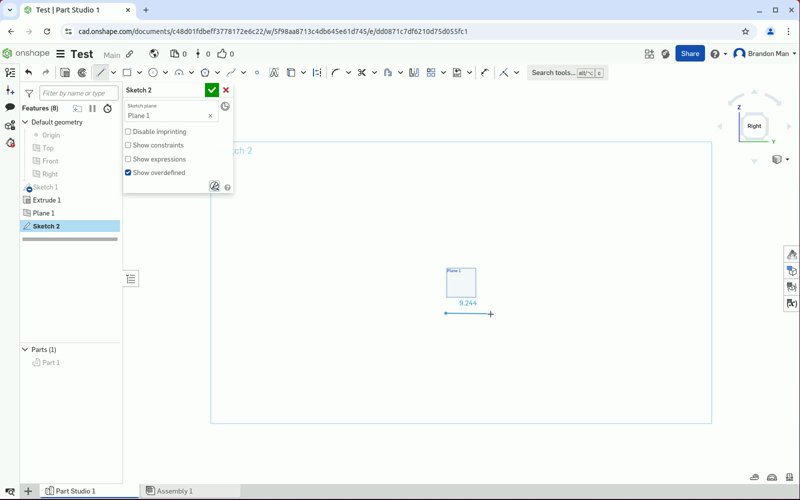
click(490, 313)
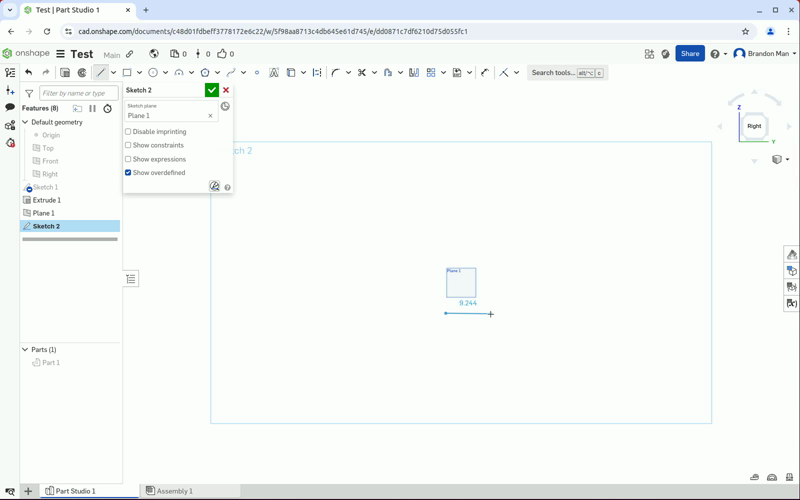
key_up(shift)
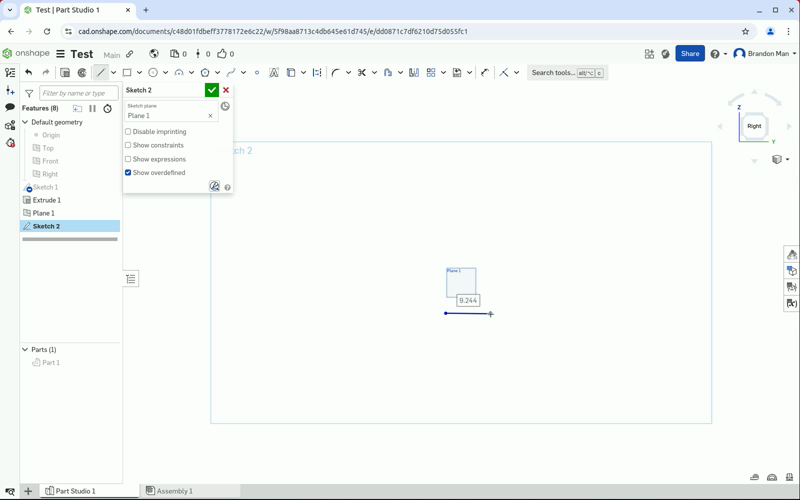
key_down(shift)
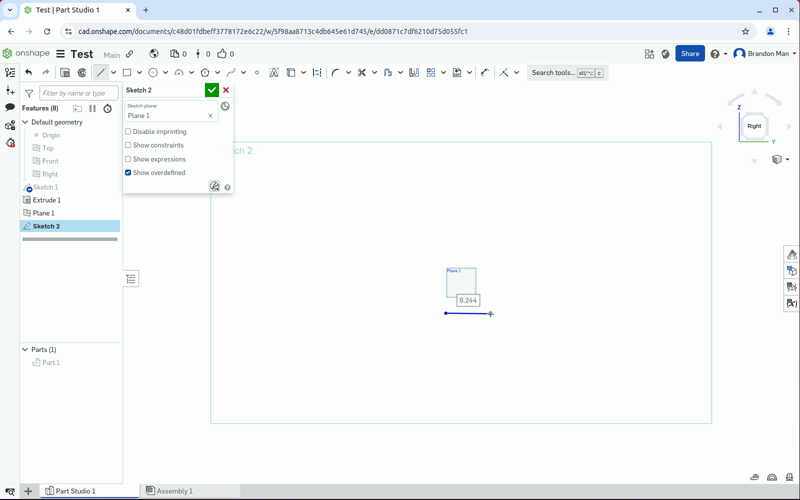
mouse_move(520, 313)
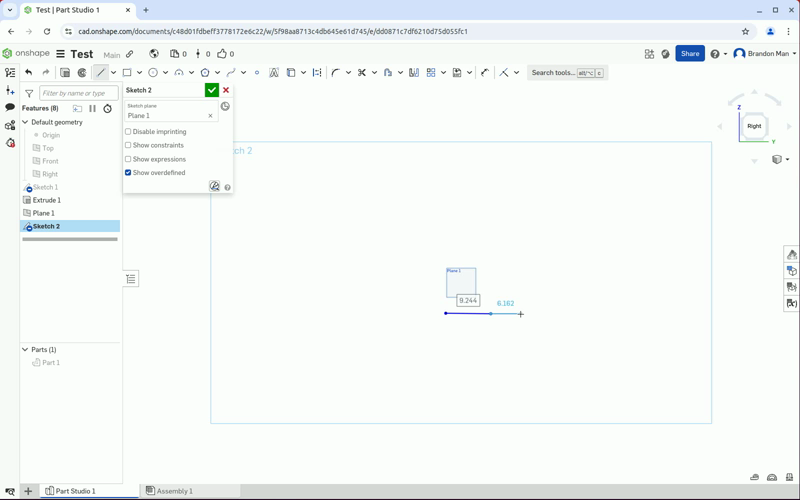
mouse_move(490, 268)
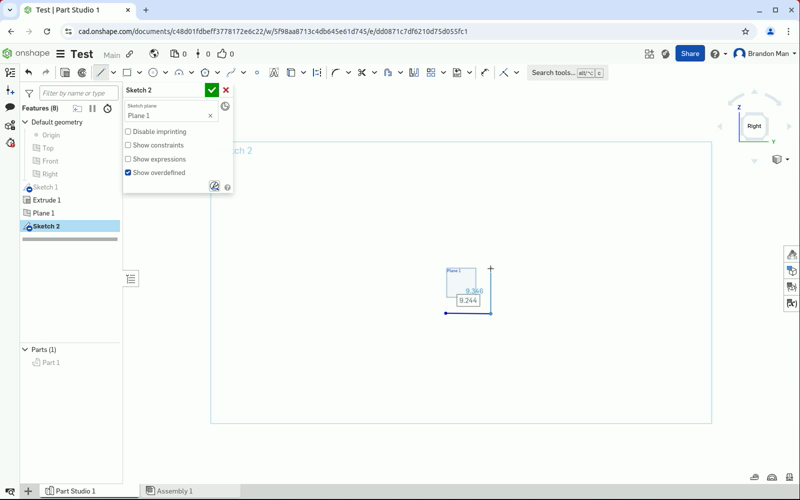
click(490, 268)
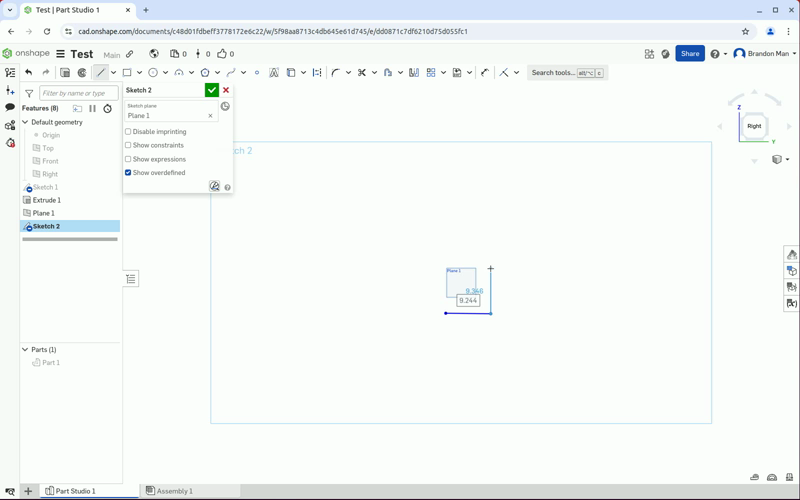
key_up(shift)
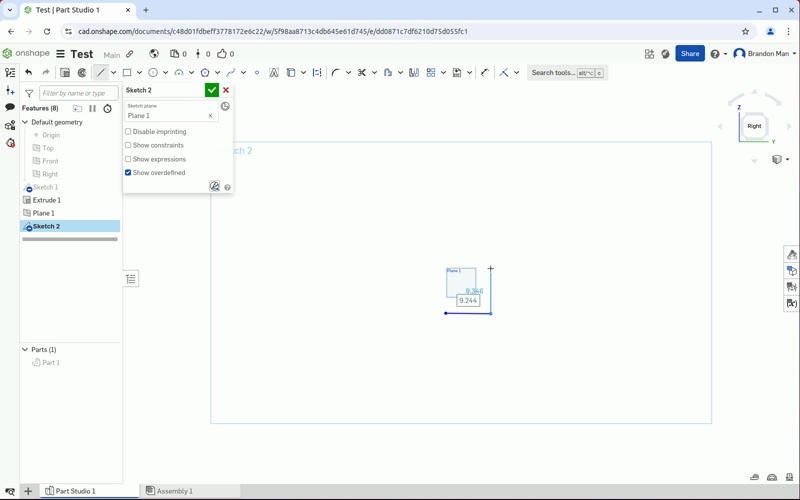
key_down(shift)
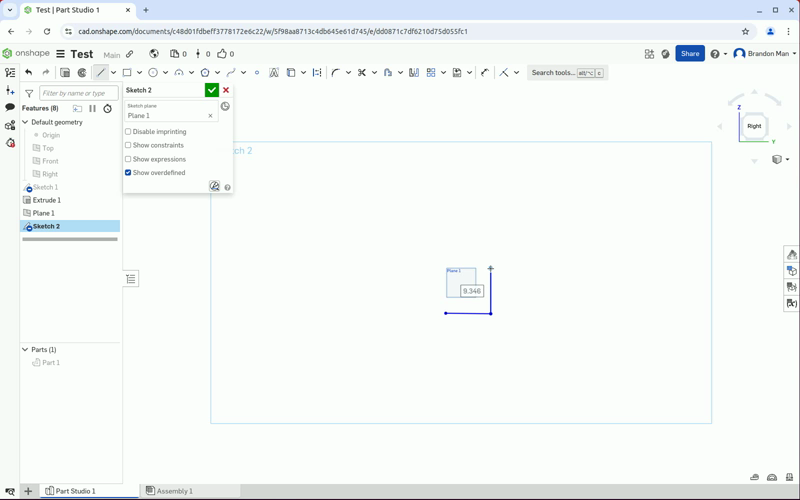
mouse_move(445, 313)
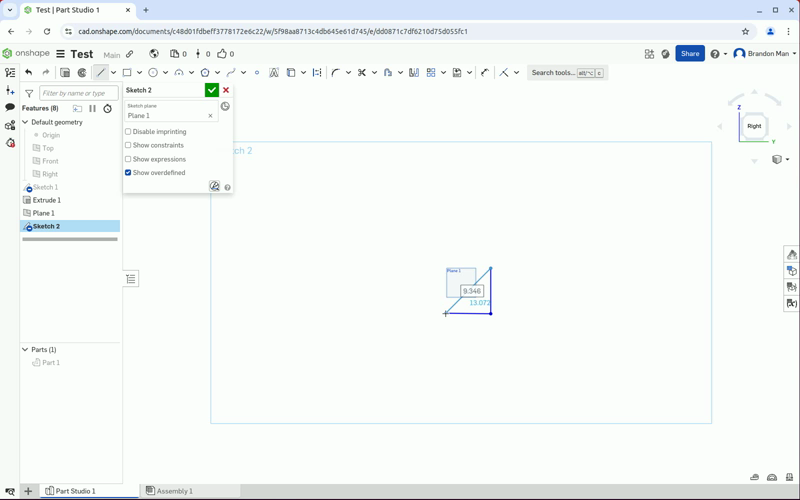
key_up(shift)
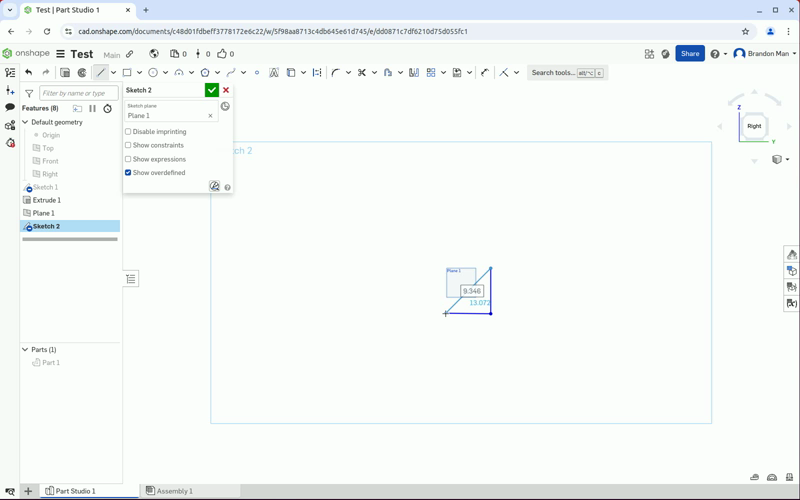
click(445, 313)
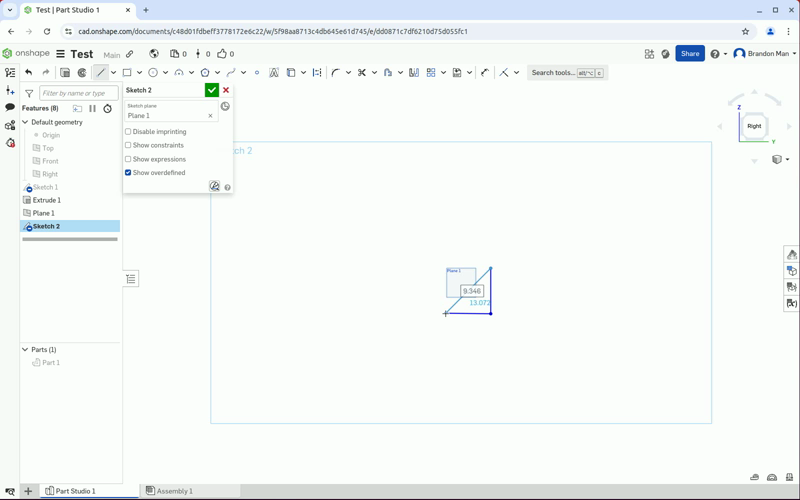
key(esc)
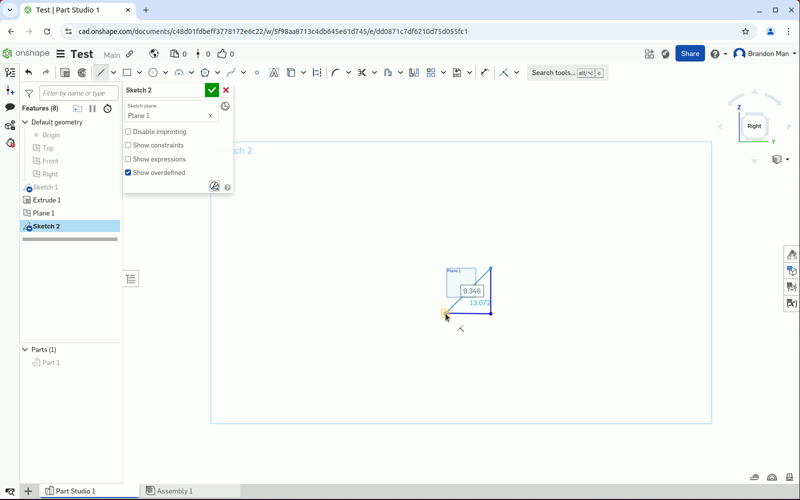
mouse_move(488, 297)
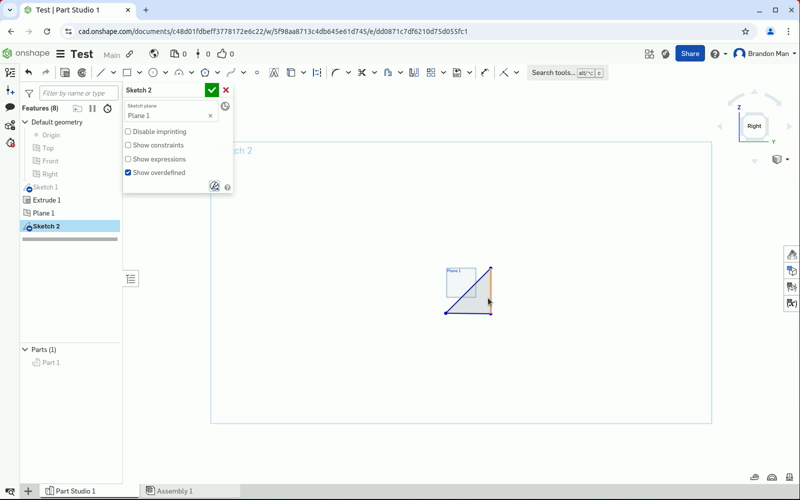
scroll(6)
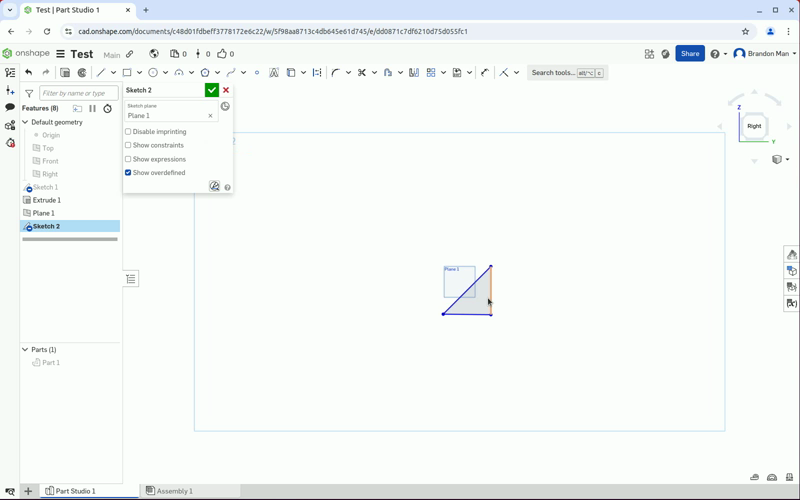
scroll(6)
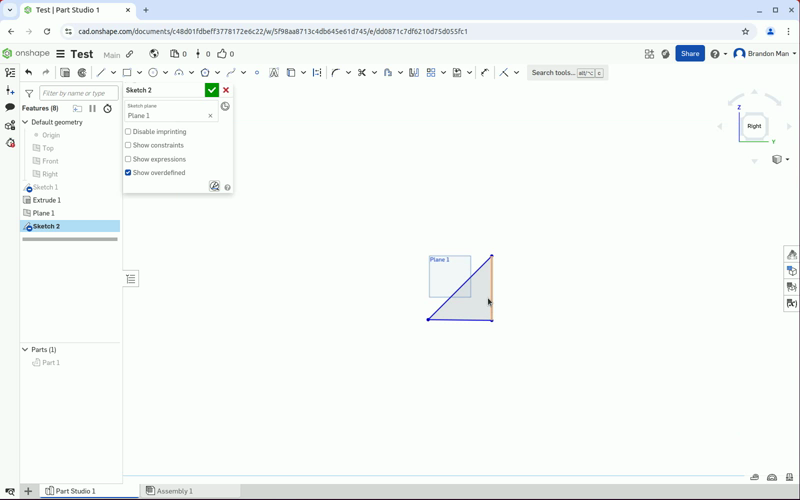
scroll(6)
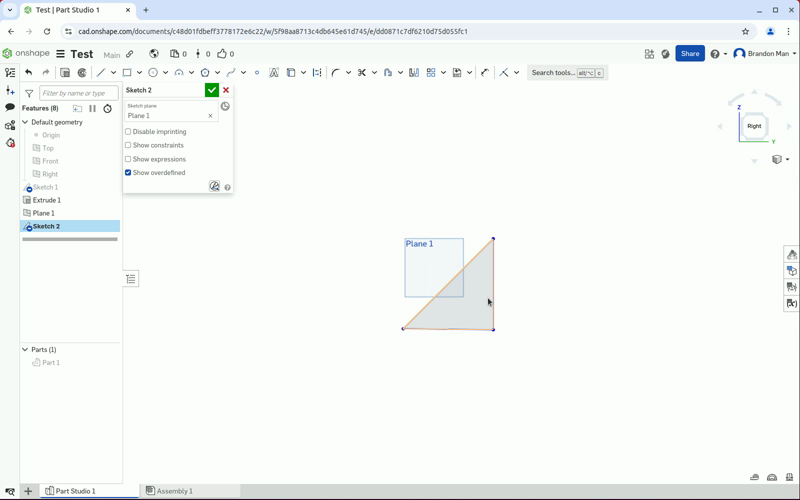
scroll(6)
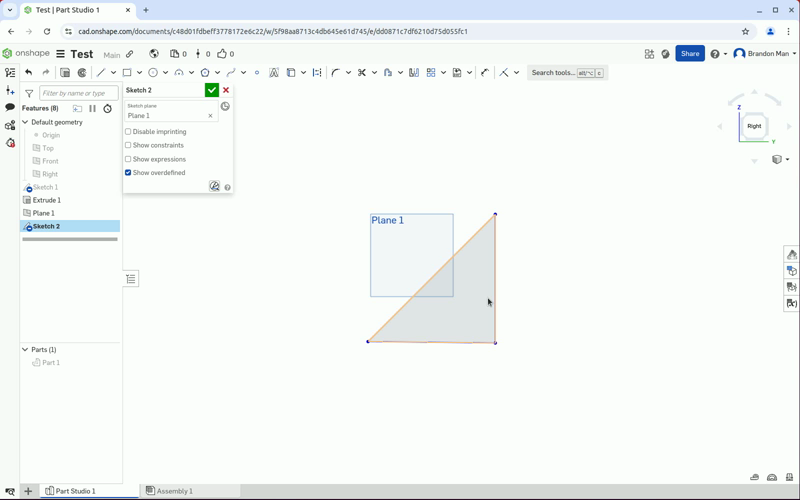
scroll(6)
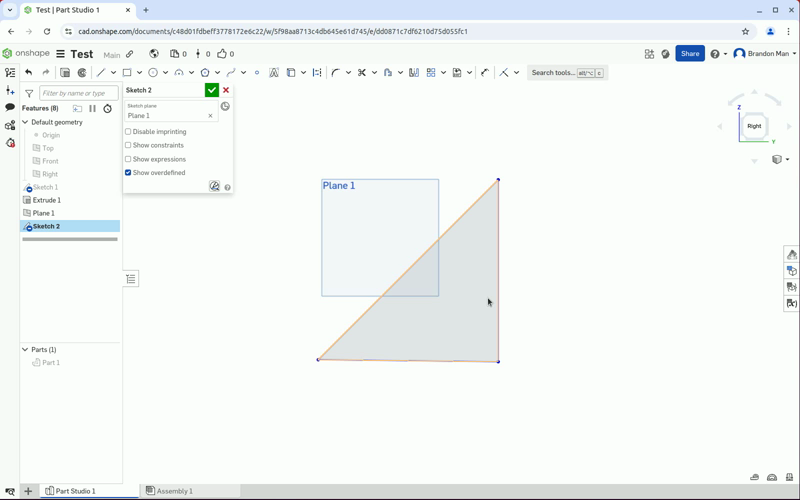
scroll(6)
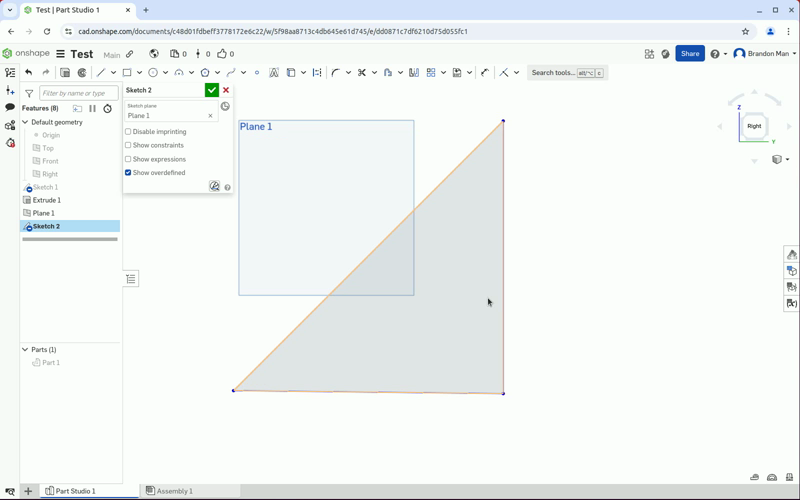
scroll(6)
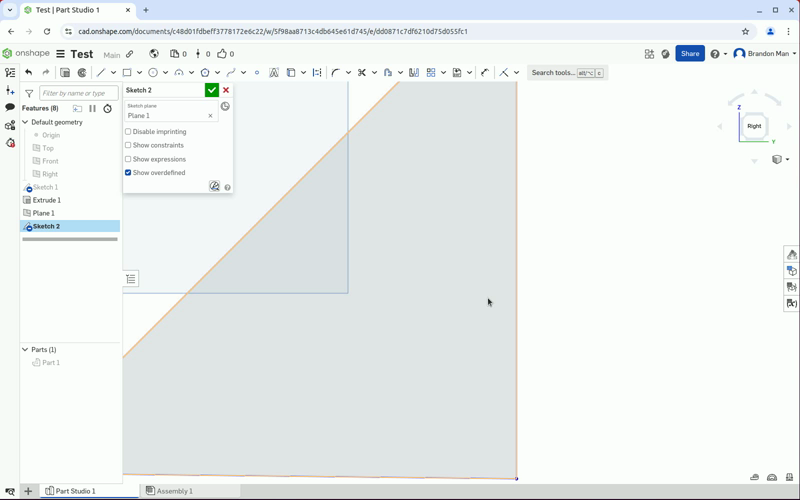
click(488, 297)
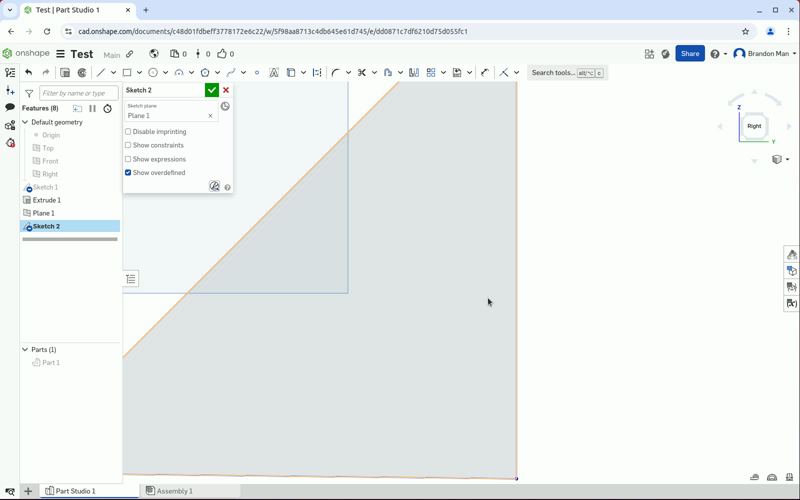
scroll(-6)
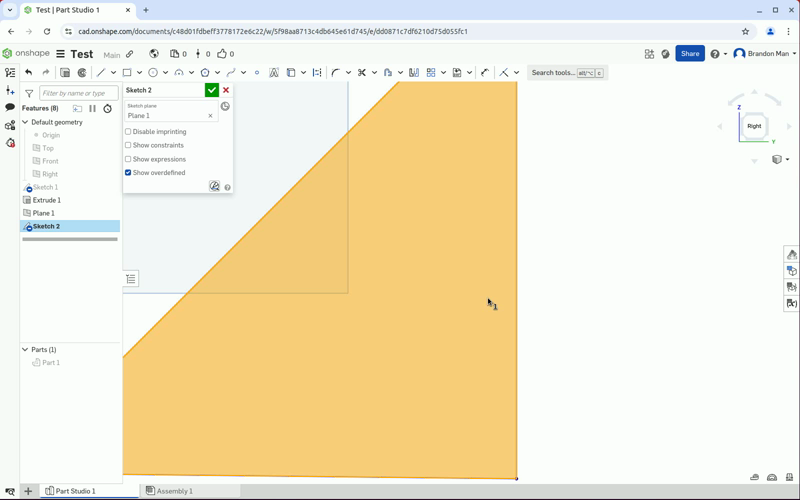
scroll(-6)
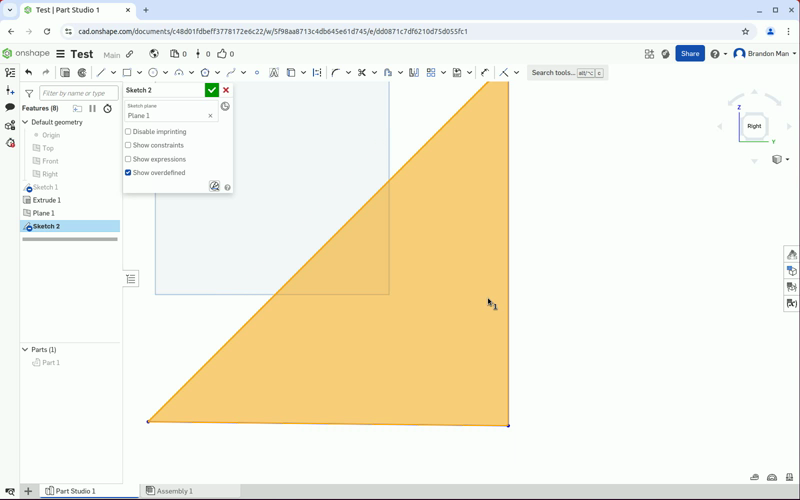
scroll(-6)
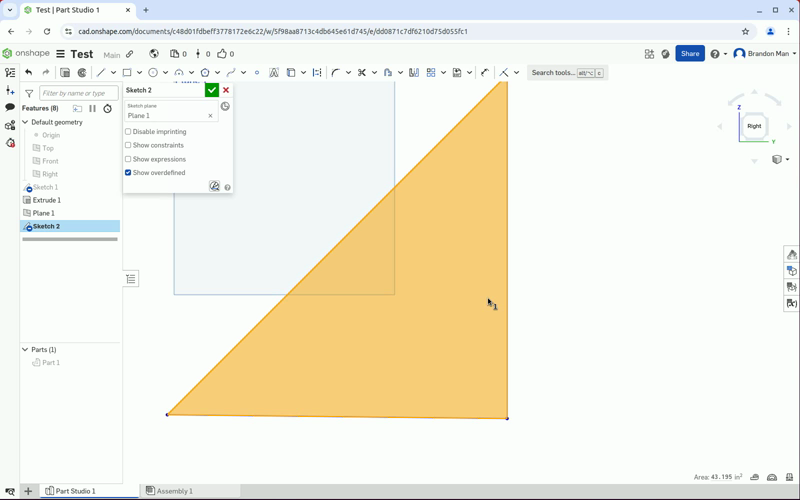
scroll(-6)
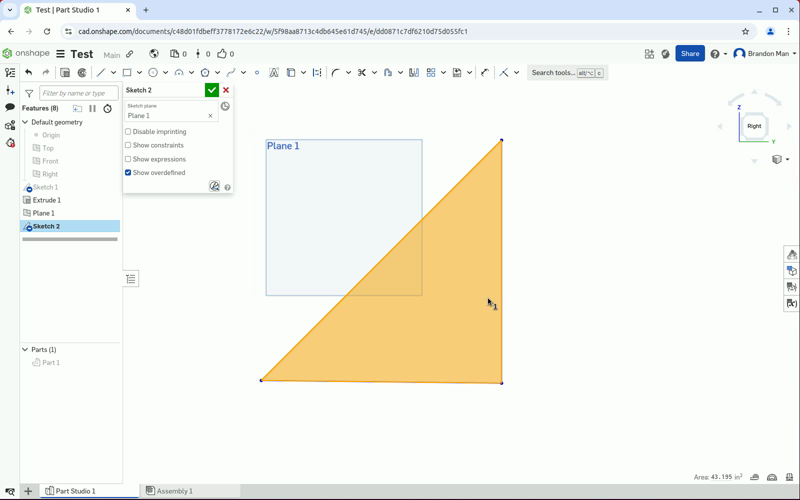
scroll(-6)
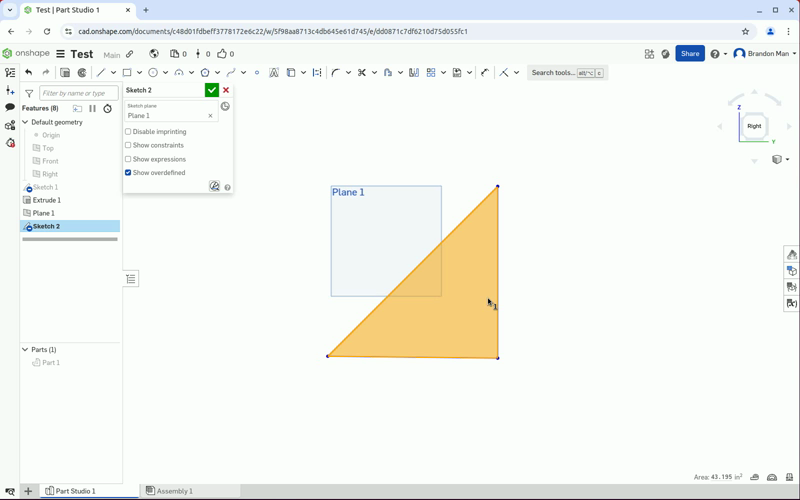
scroll(-6)
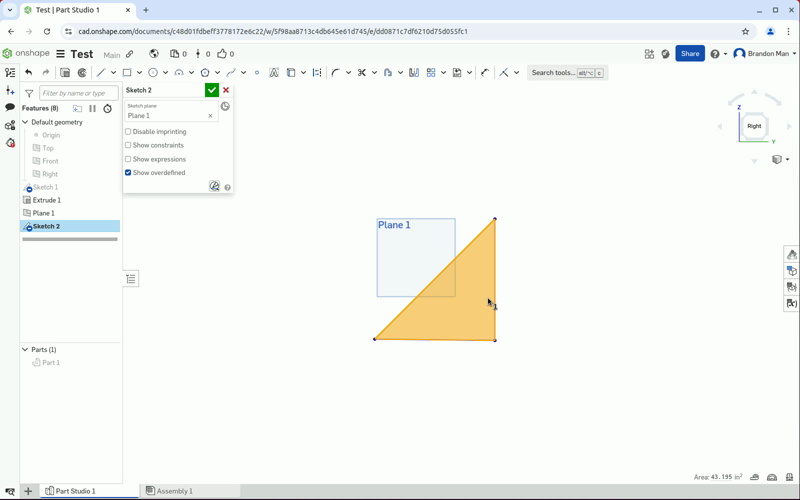
scroll(-6)
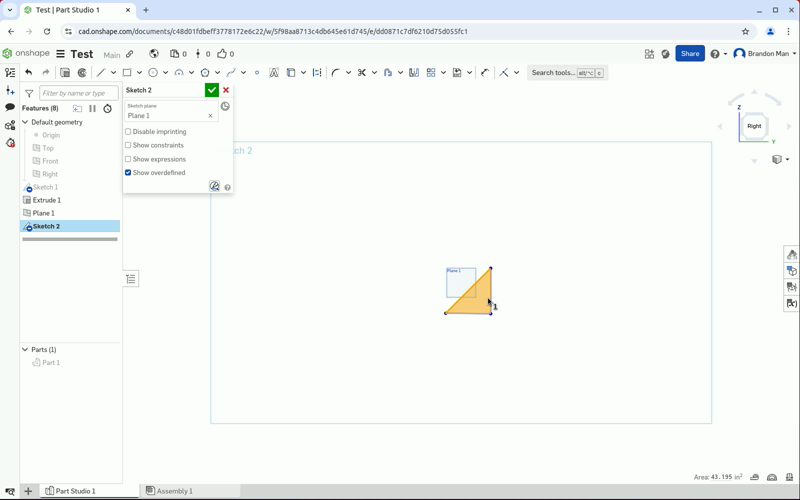
mouse_move(73, 352)
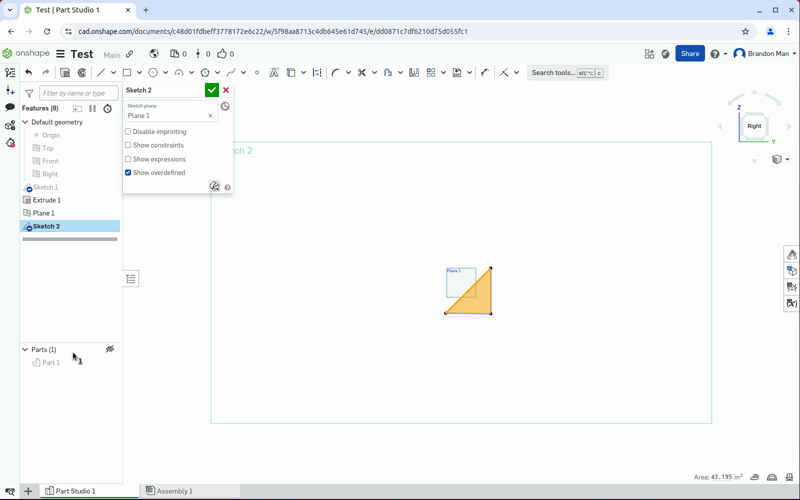
key(shift+y)
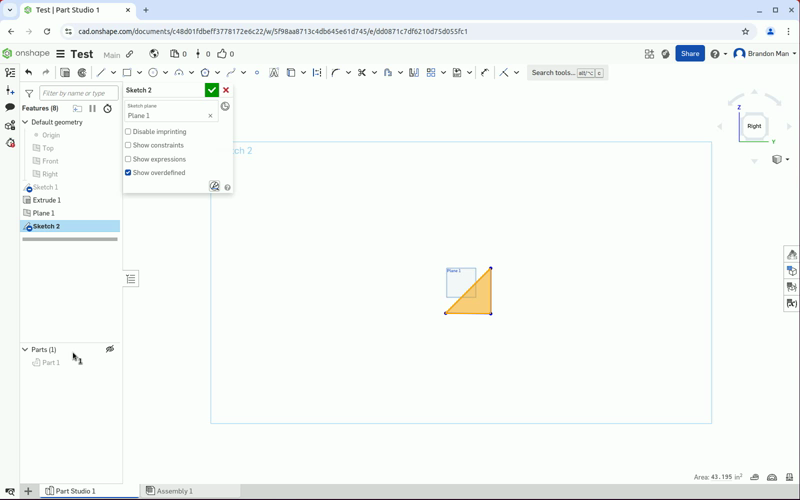
key(shift+e)
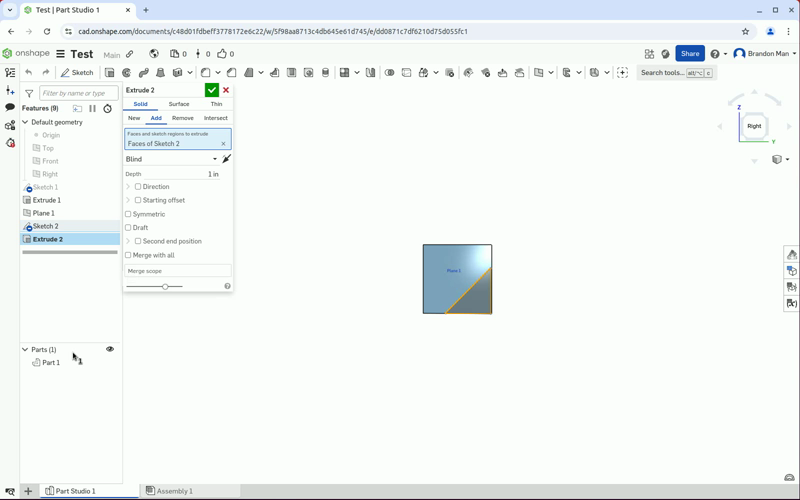
mouse_move(143, 106)
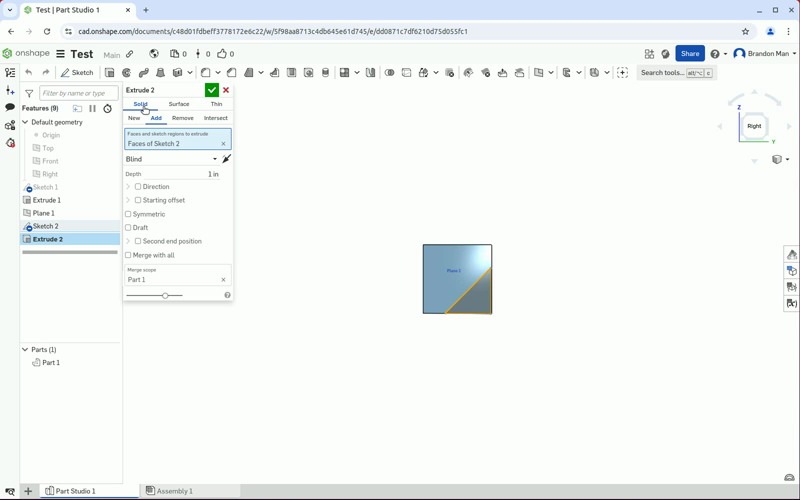
click(143, 106)
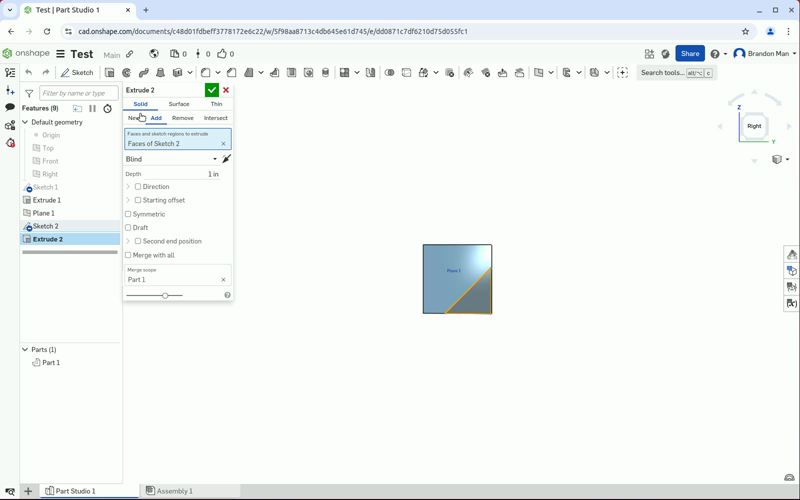
mouse_move(137, 120)
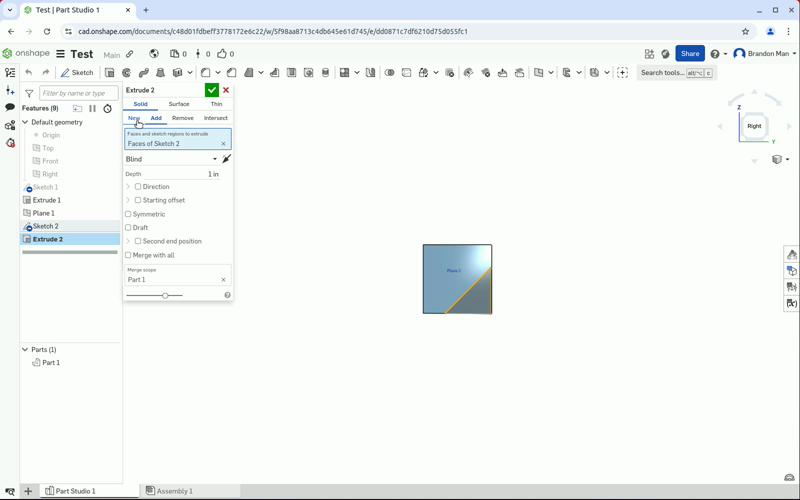
click(137, 120)
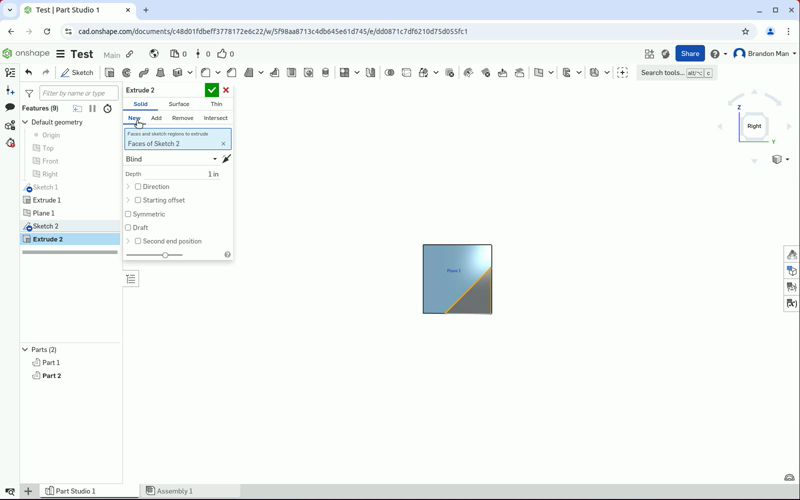
key(tab, 4)
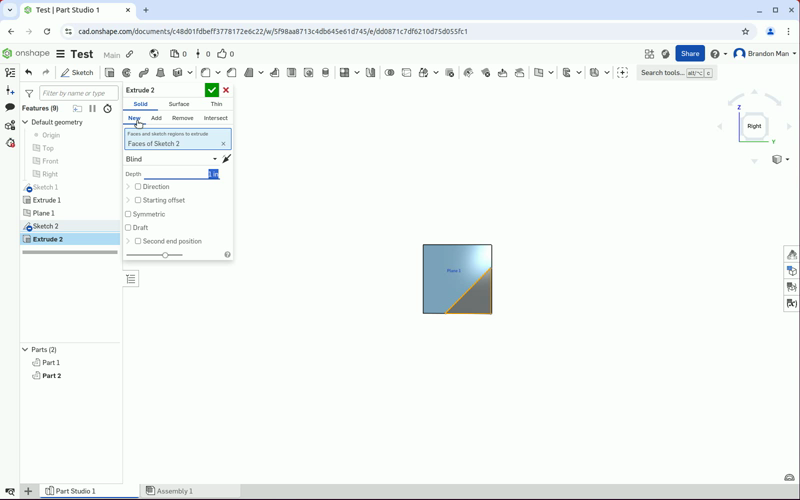
text(9.147)
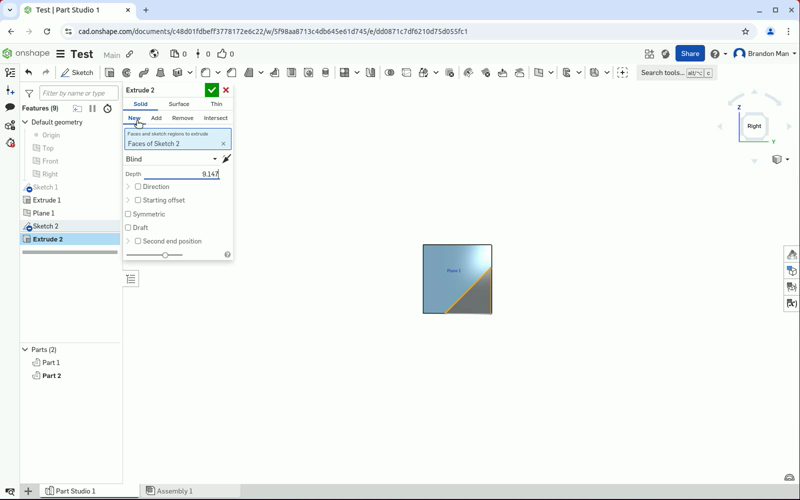
key(enter)
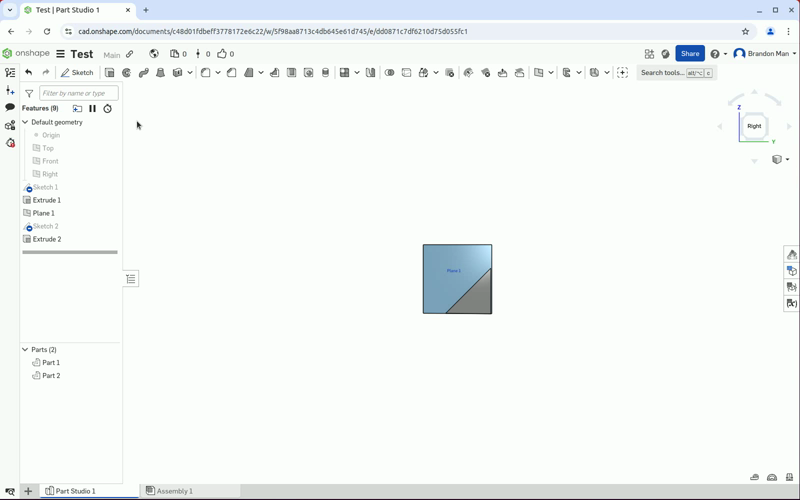
key(shift+h)
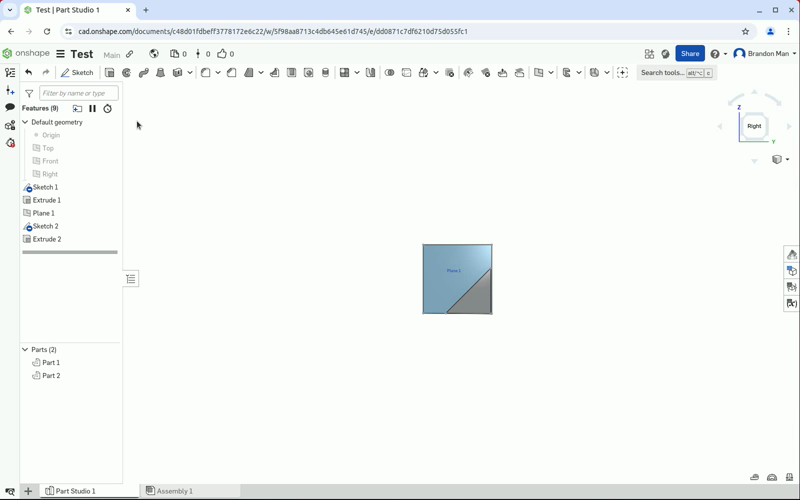
key(shift+h)
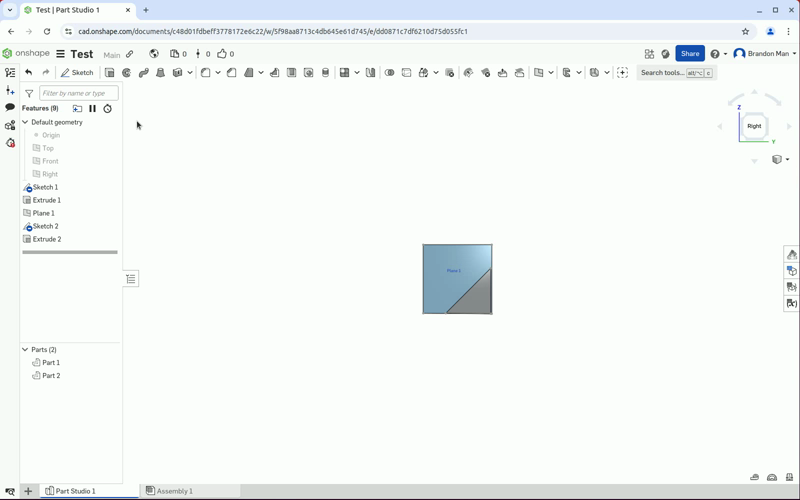
key(shift+7)
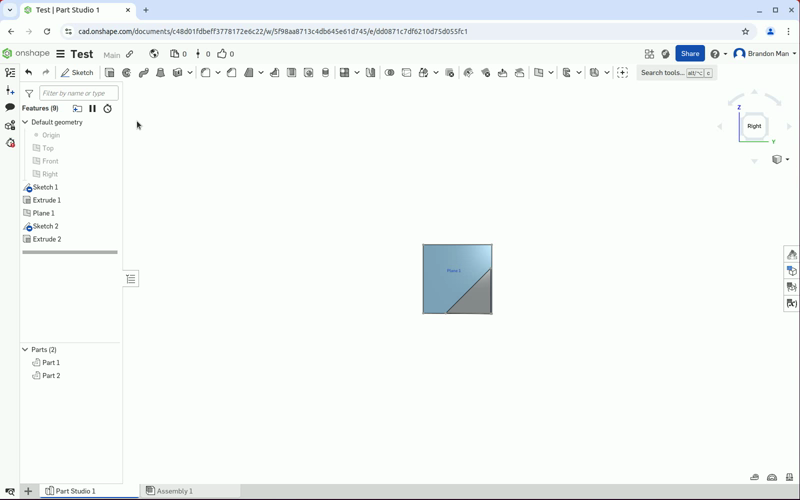
key(right, 2)
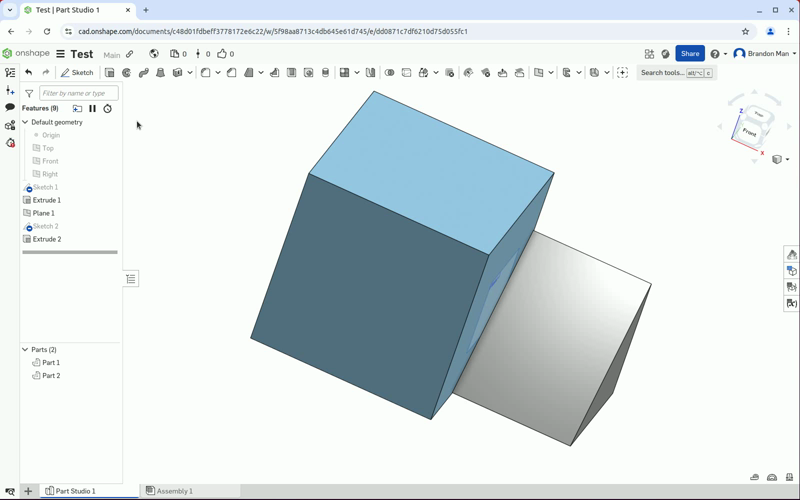
key(down, 2)
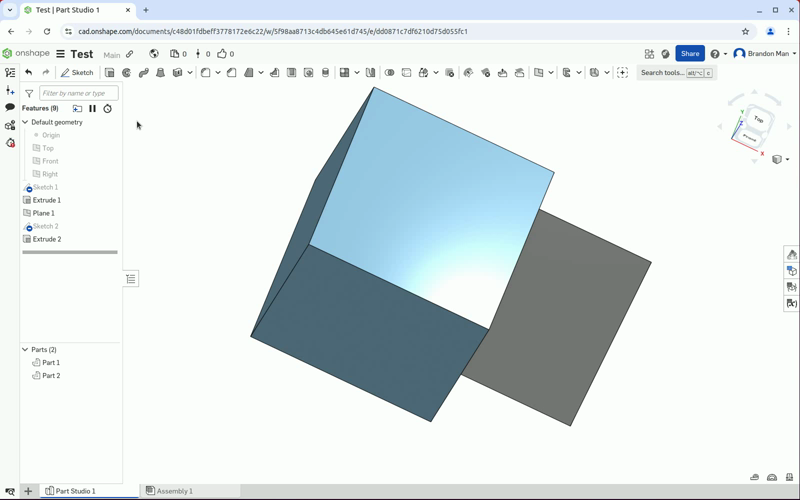
key(up, 2)
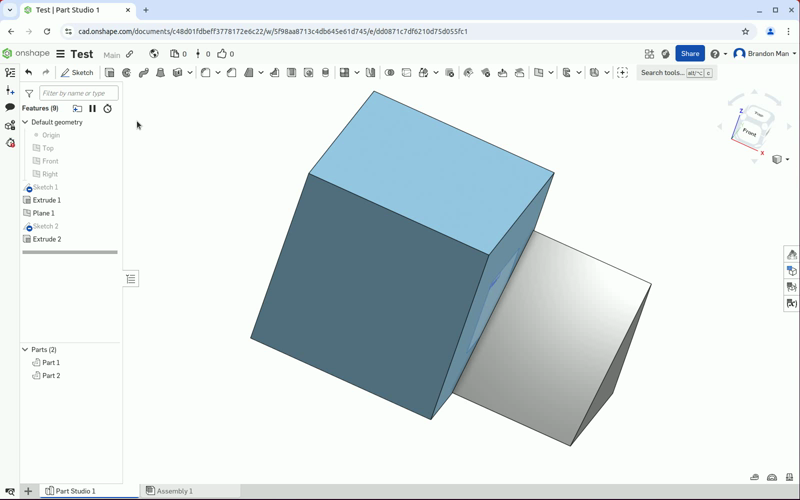
key(left, 2)
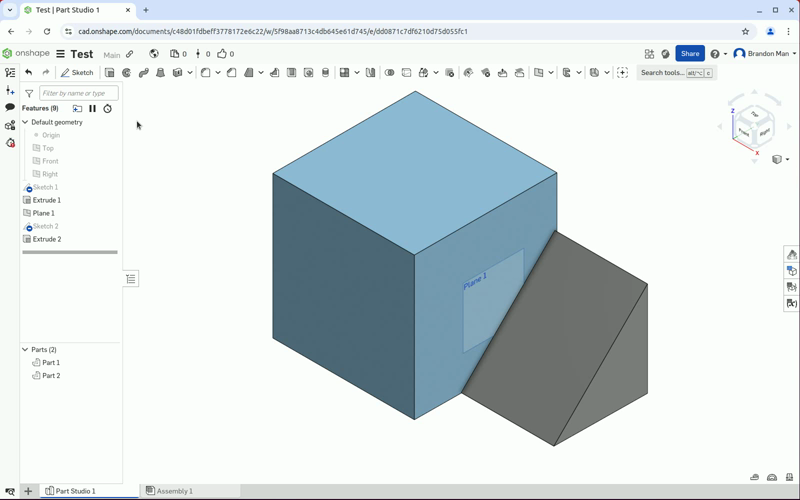
mouse_move(73, 189)
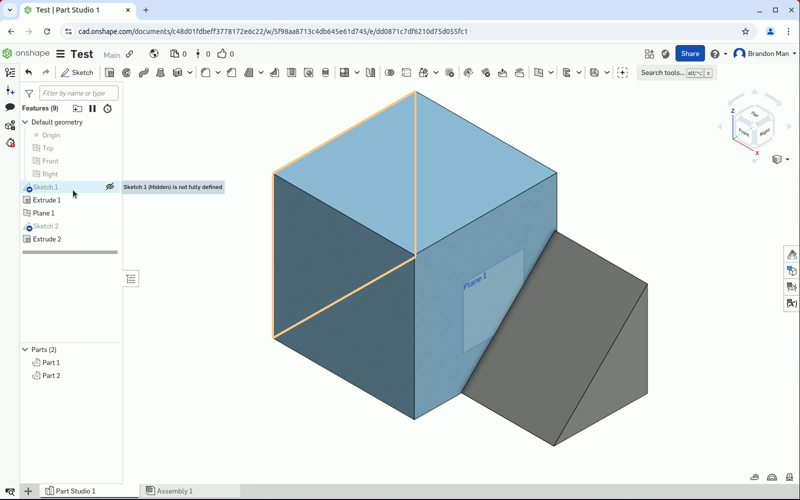
click(73, 189)